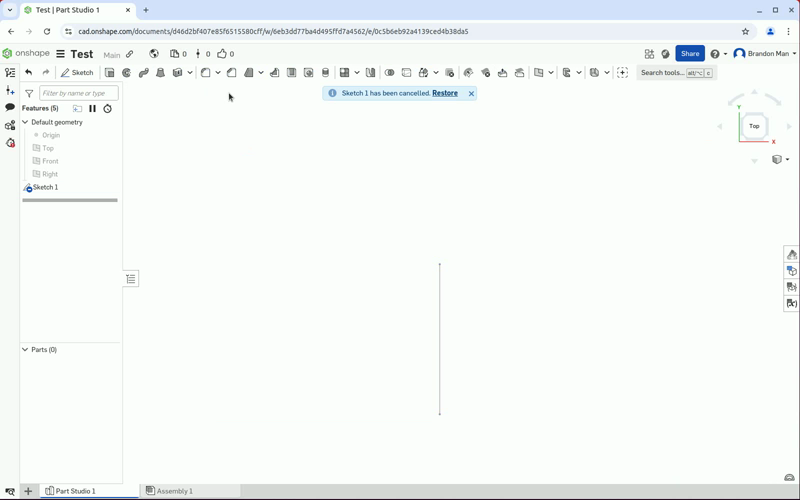
key(shift+h)
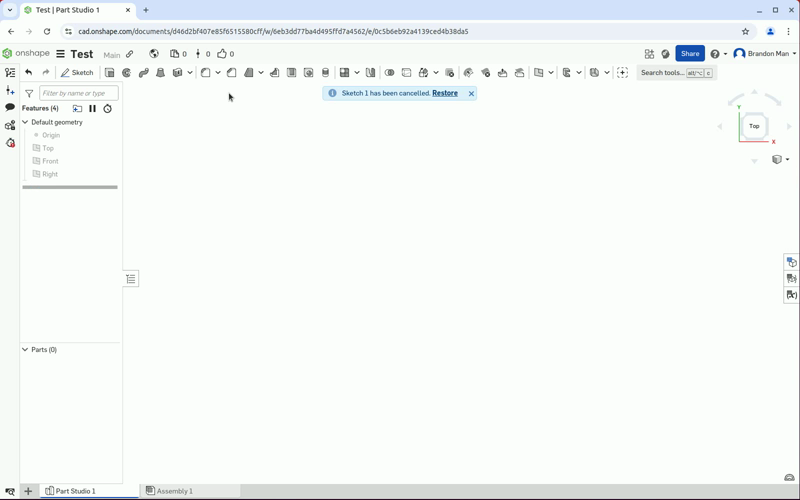
mouse_move(73, 352)
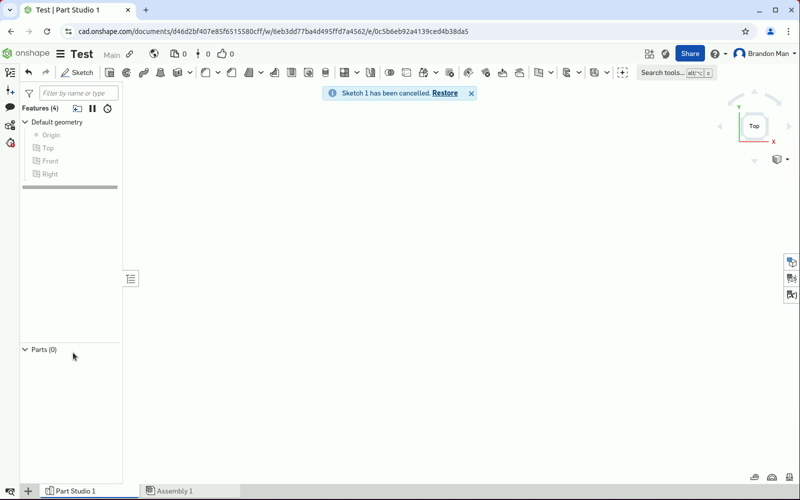
key(y)
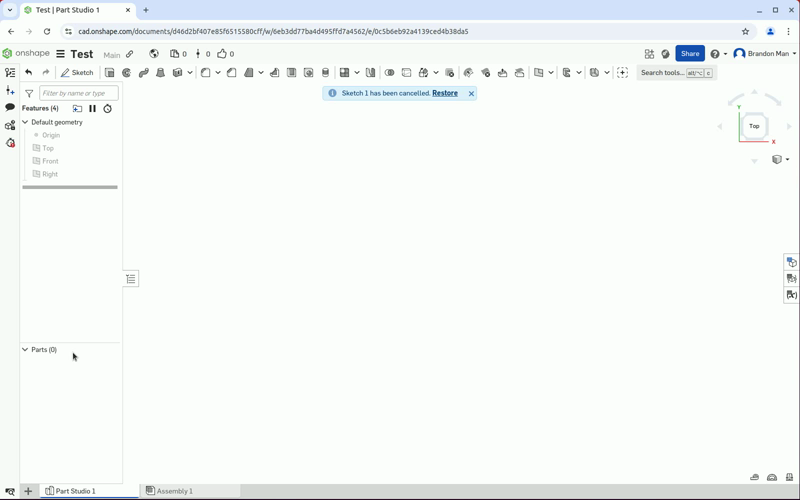
key(shift+p)
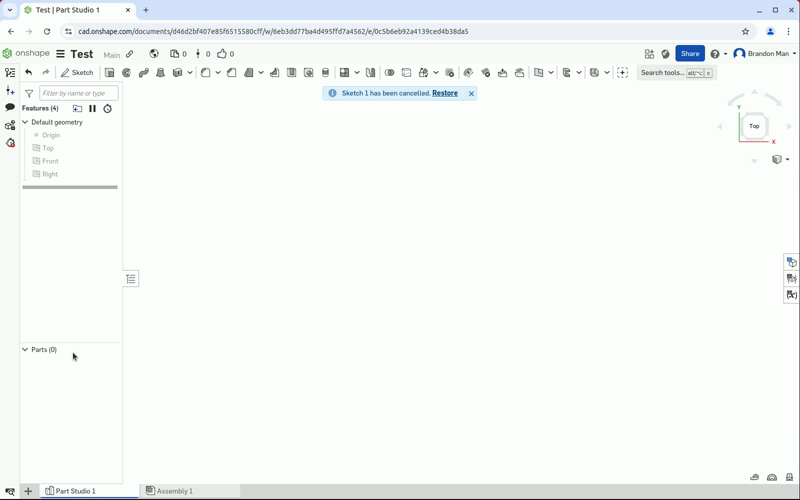
key(space)
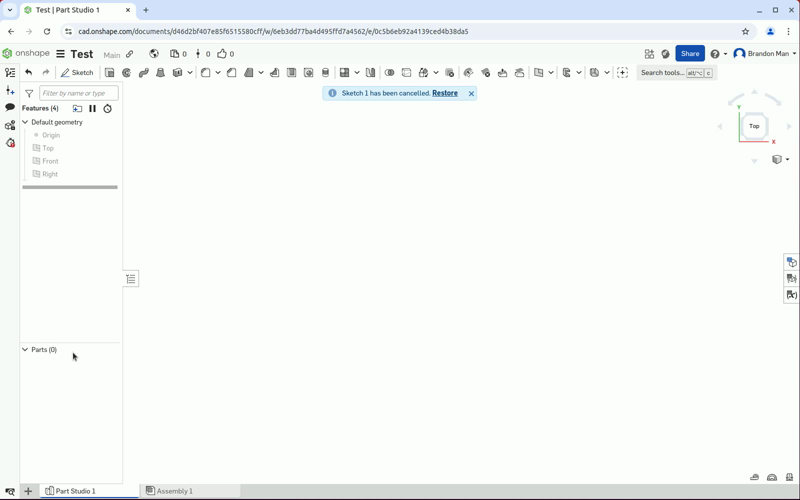
key_down(shift)
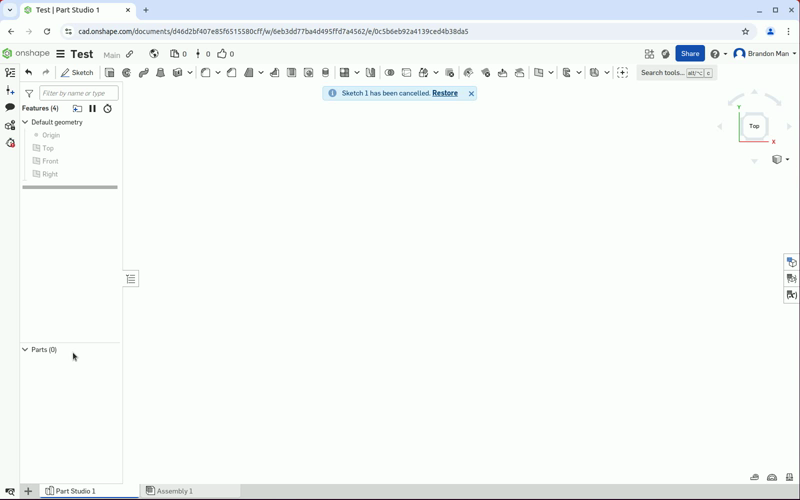
key(up)
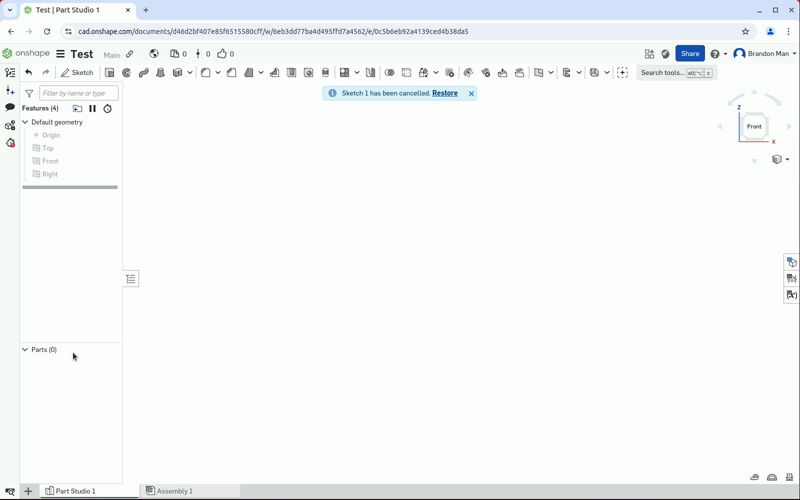
key_up(shift)
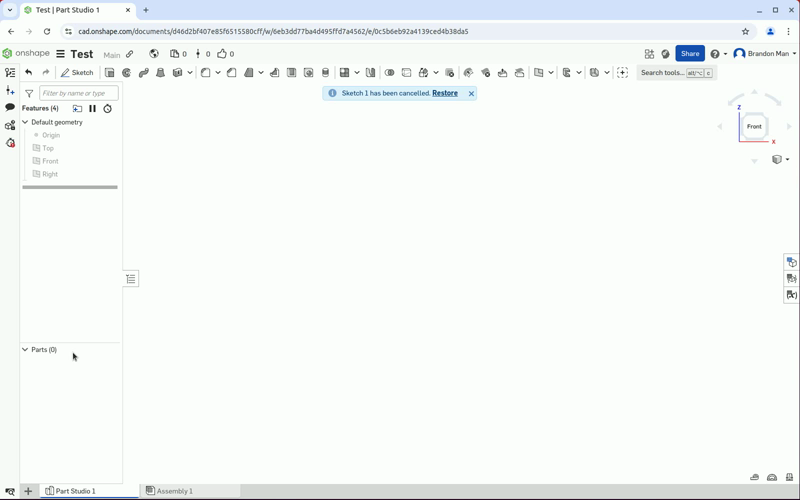
mouse_move(73, 352)
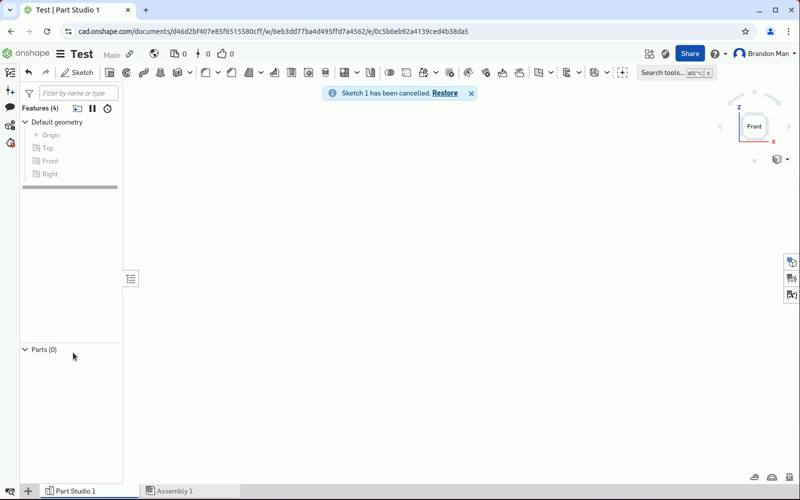
key(shift+y)
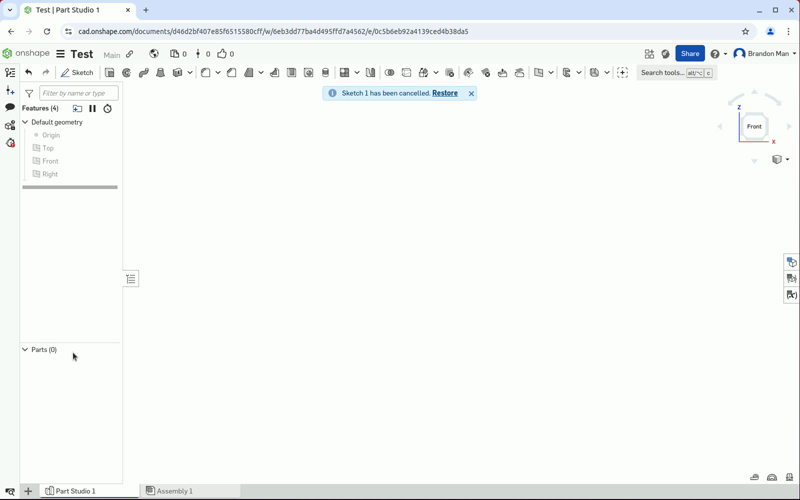
key(shift+s)
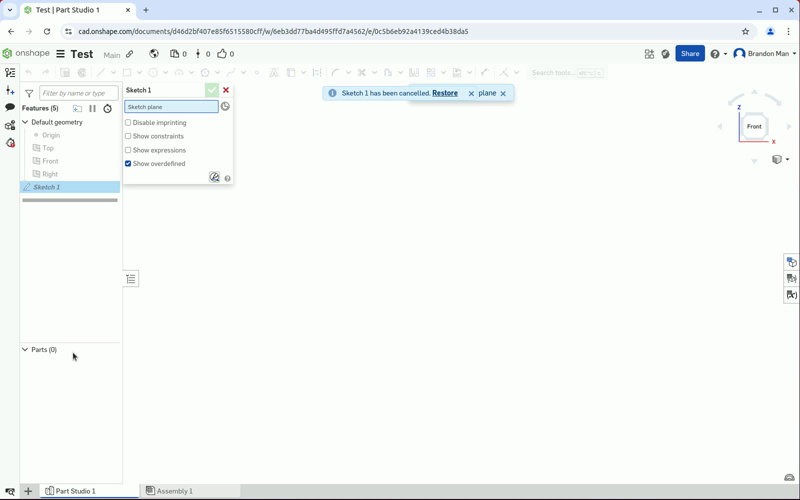
mouse_move(73, 163)
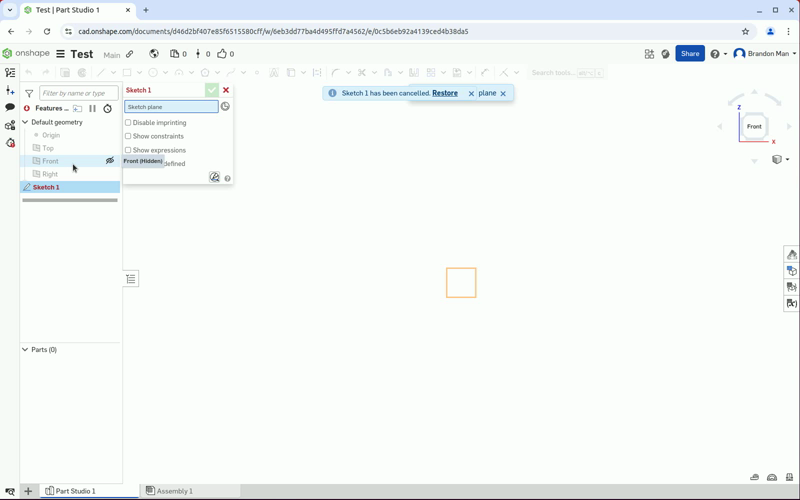
click(73, 163)
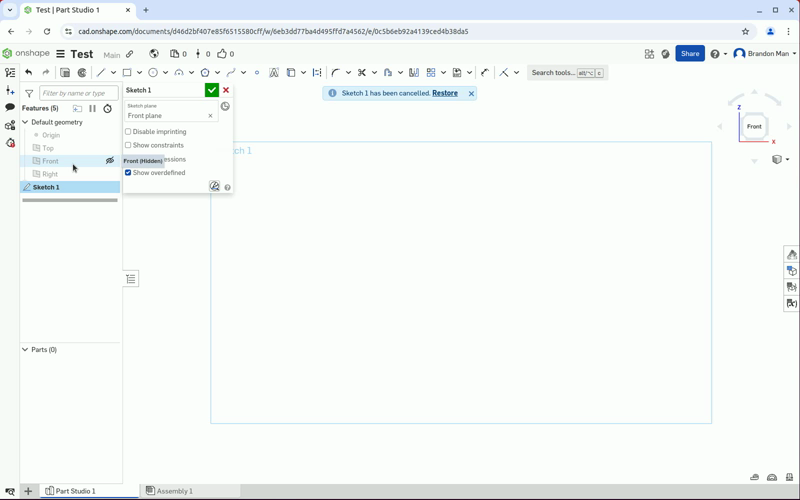
mouse_move(73, 352)
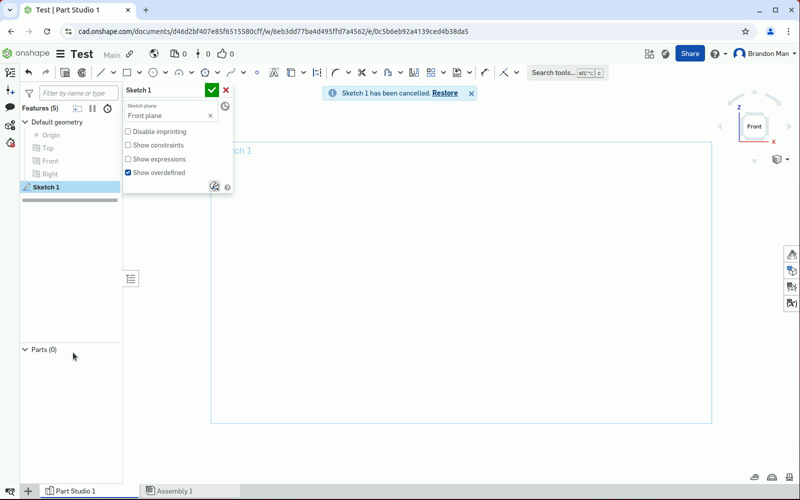
key(y)
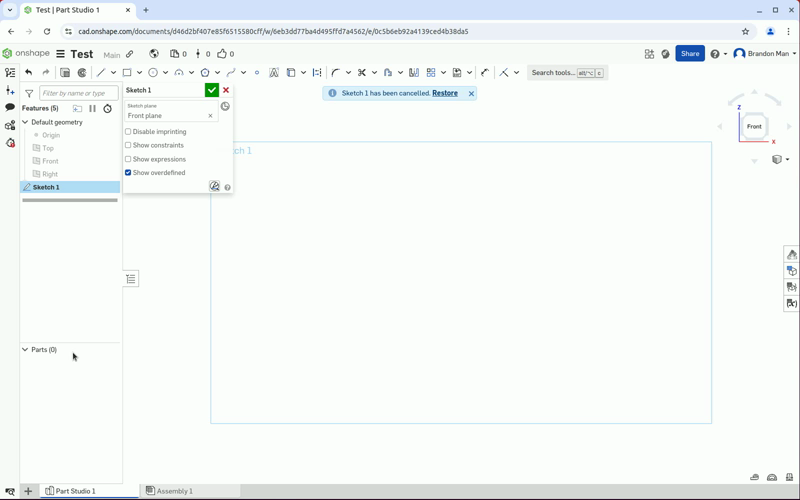
key(l)
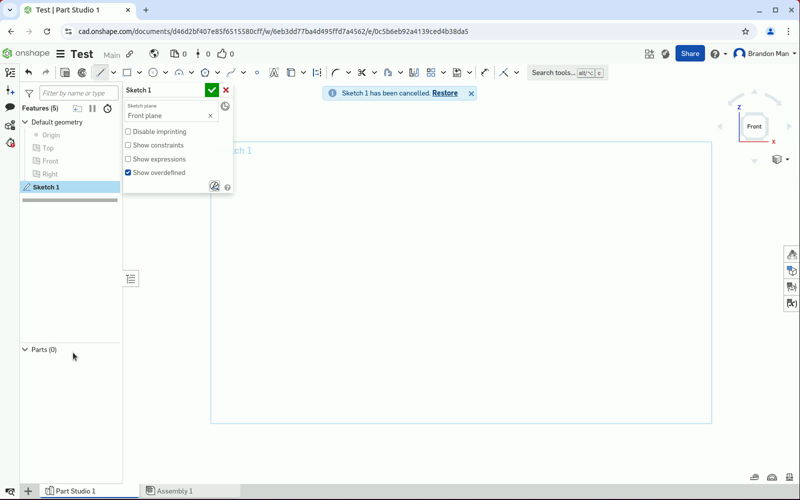
key_down(shift)
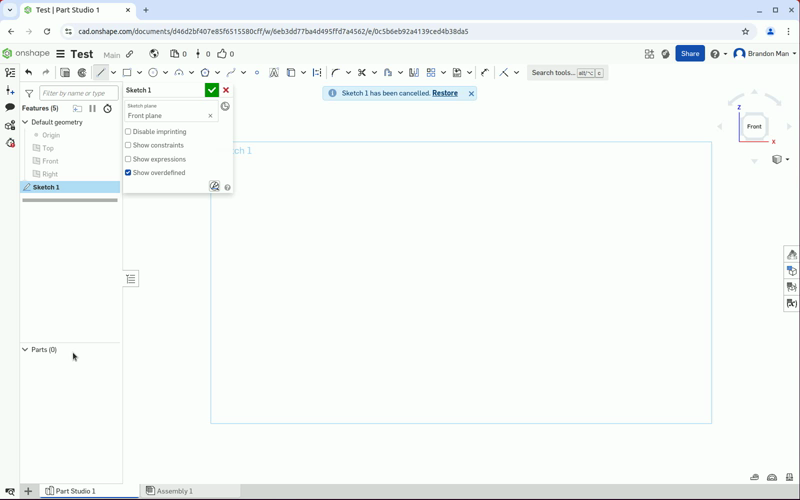
mouse_move(349, 282)
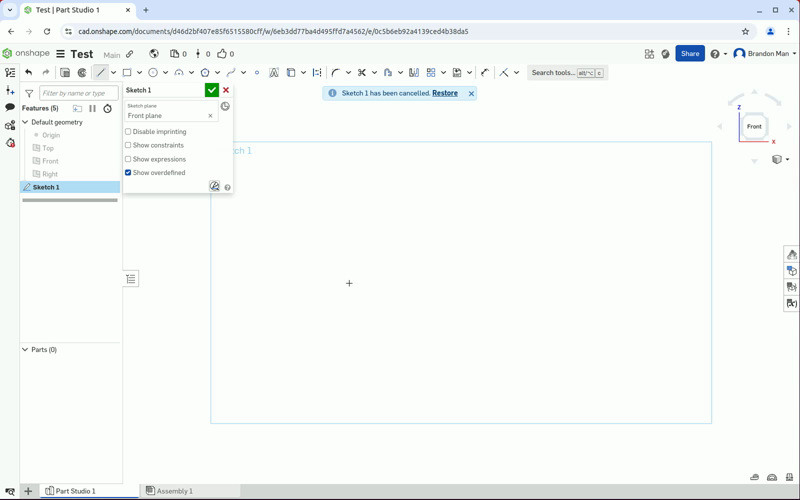
click(349, 282)
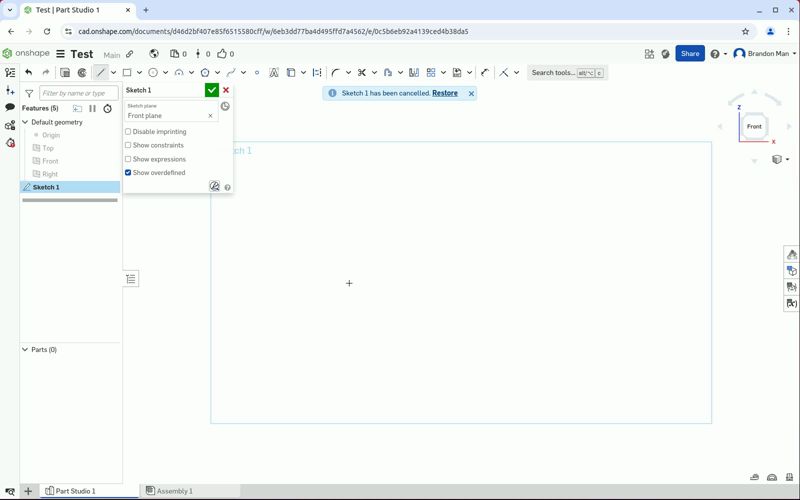
key_up(shift)
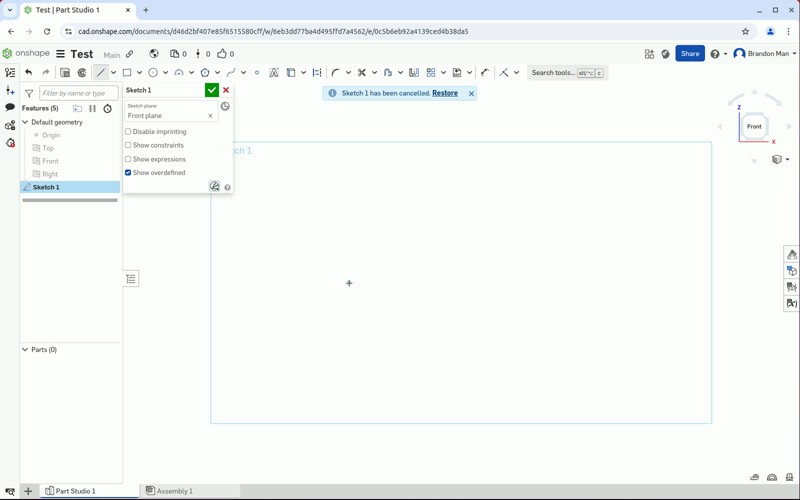
key_down(shift)
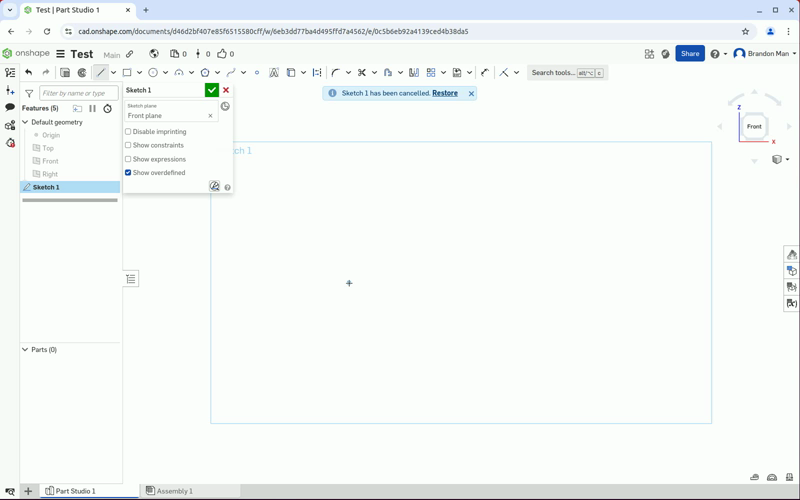
mouse_move(561, 282)
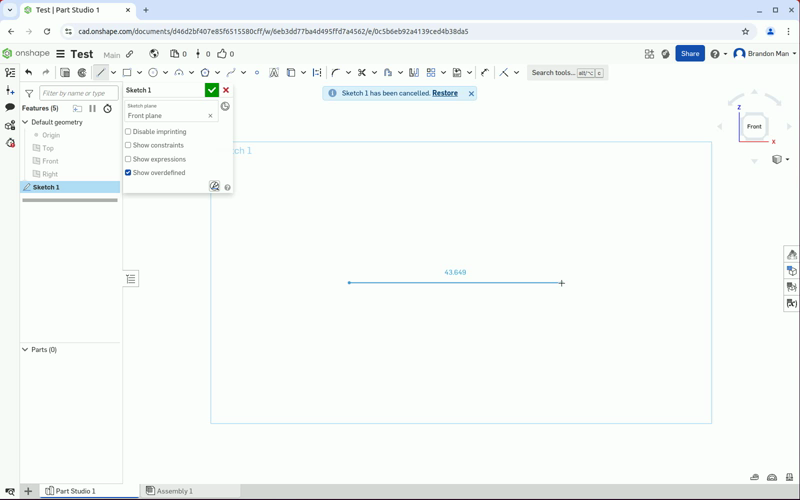
click(561, 282)
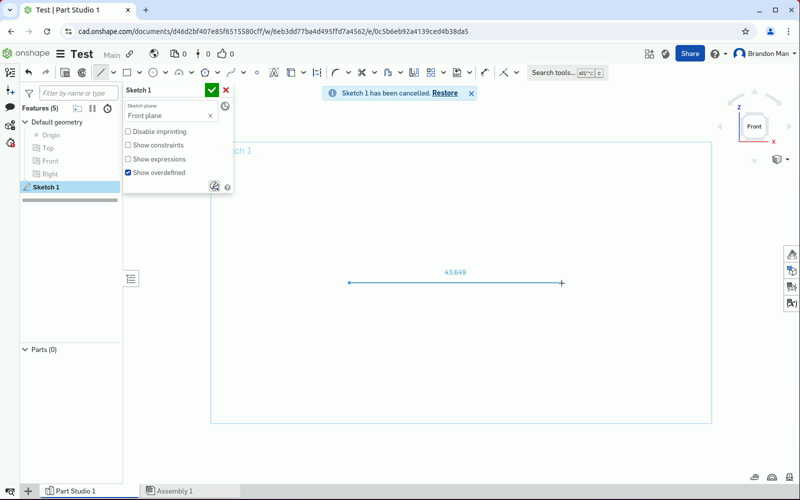
key_up(shift)
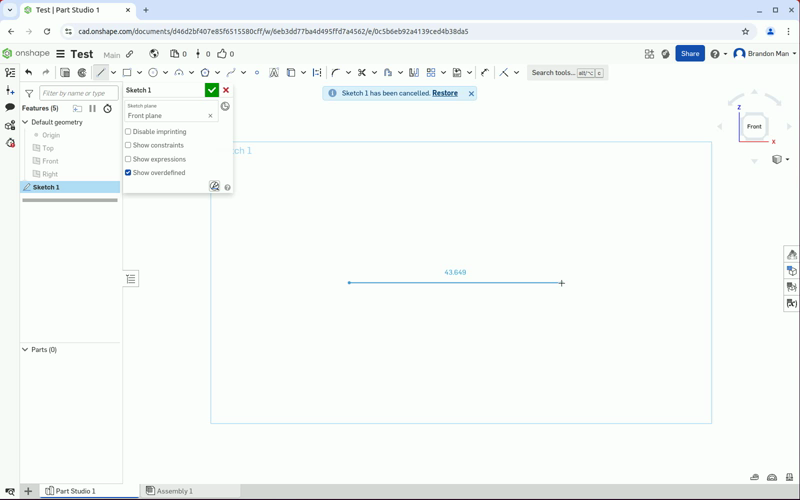
key_down(shift)
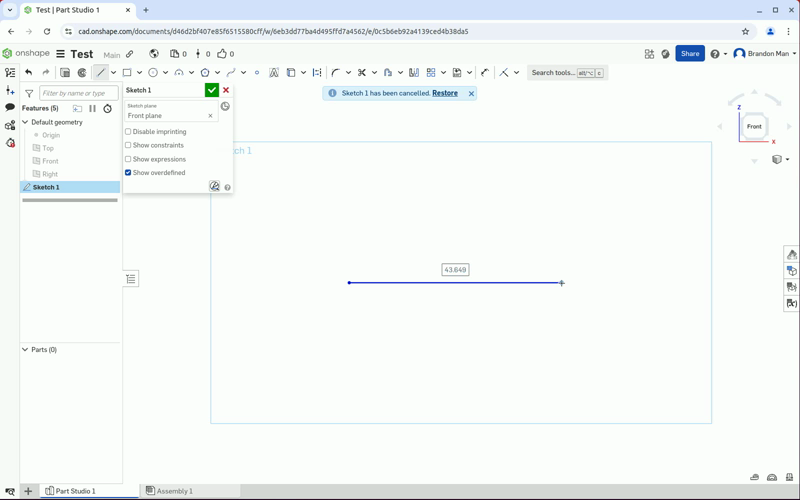
mouse_move(561, 211)
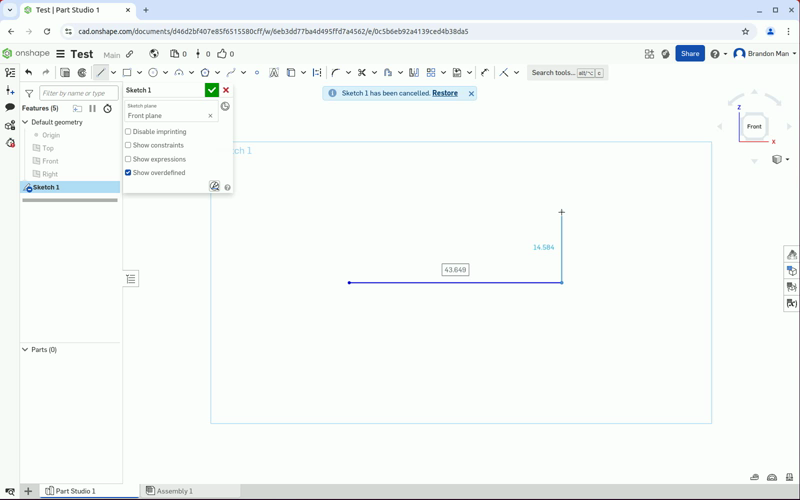
click(561, 211)
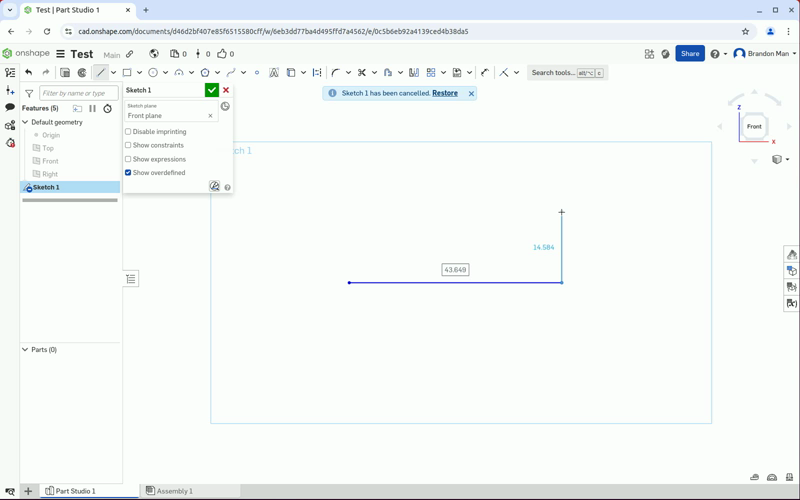
key_up(shift)
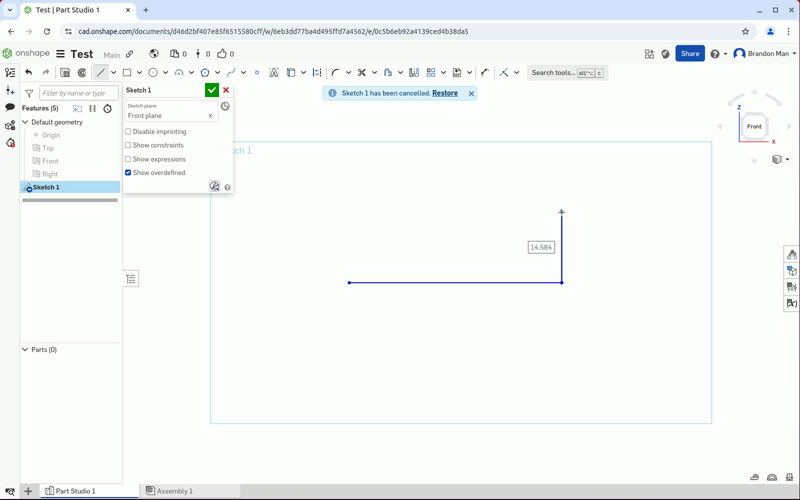
key_down(shift)
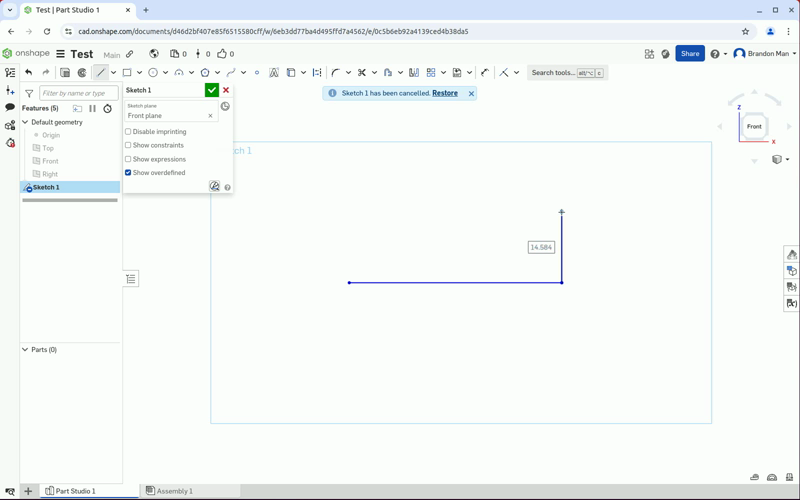
mouse_move(407, 171)
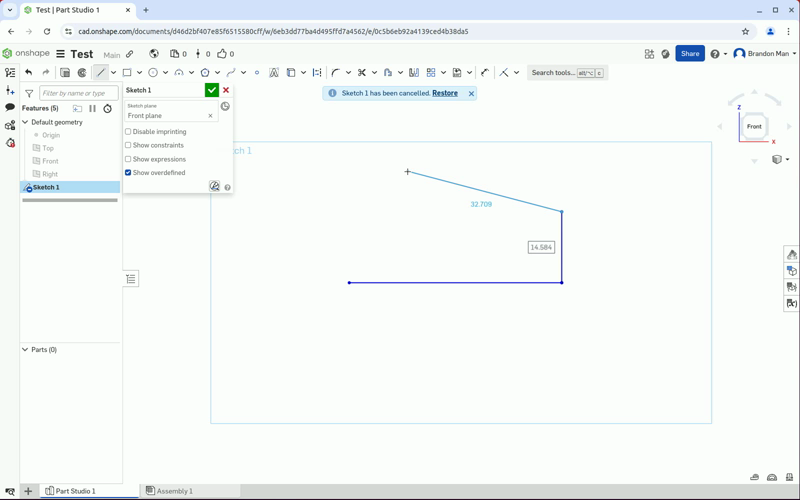
click(407, 171)
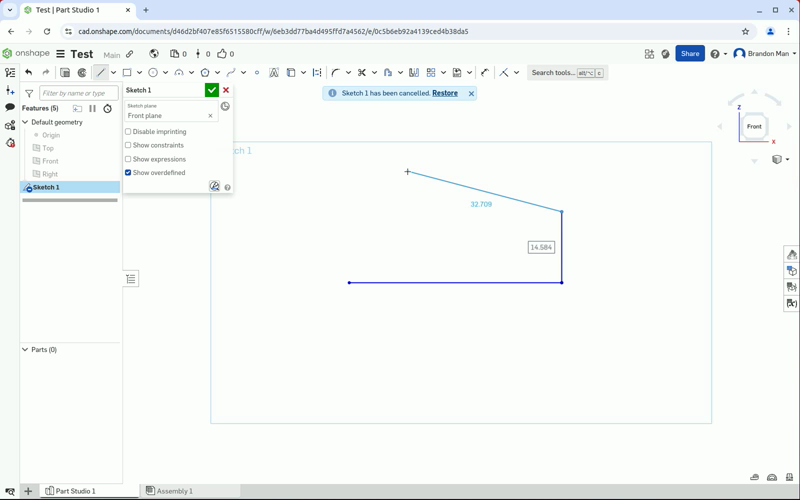
key_up(shift)
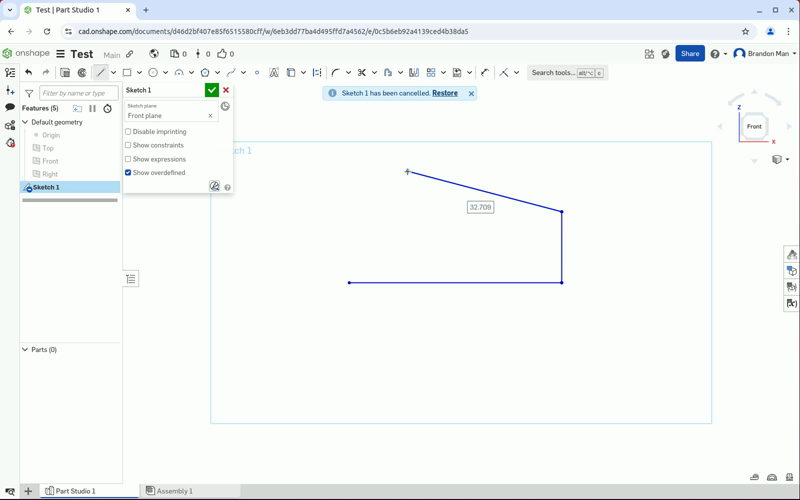
key_down(shift)
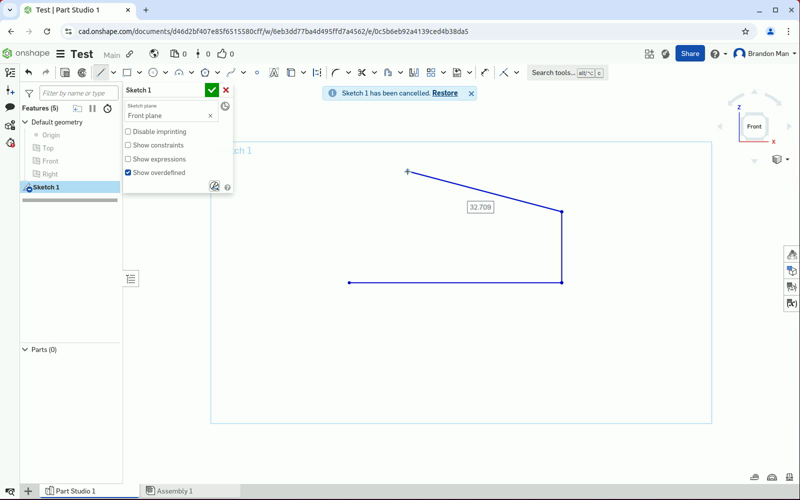
mouse_move(437, 171)
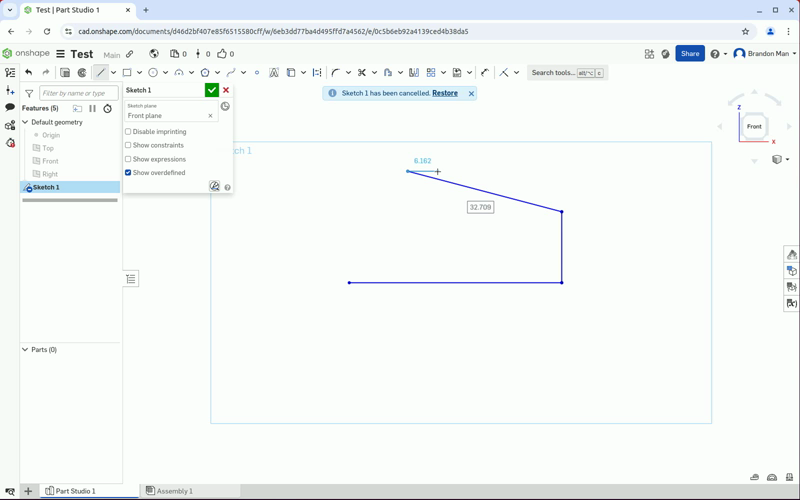
mouse_move(349, 171)
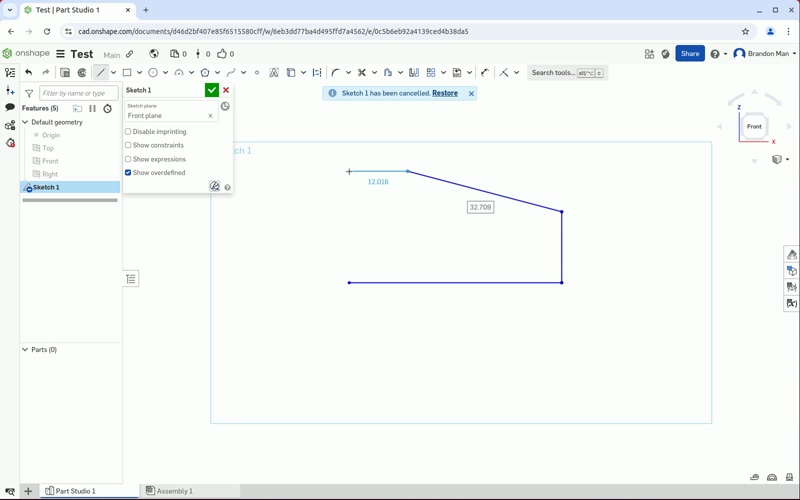
click(349, 171)
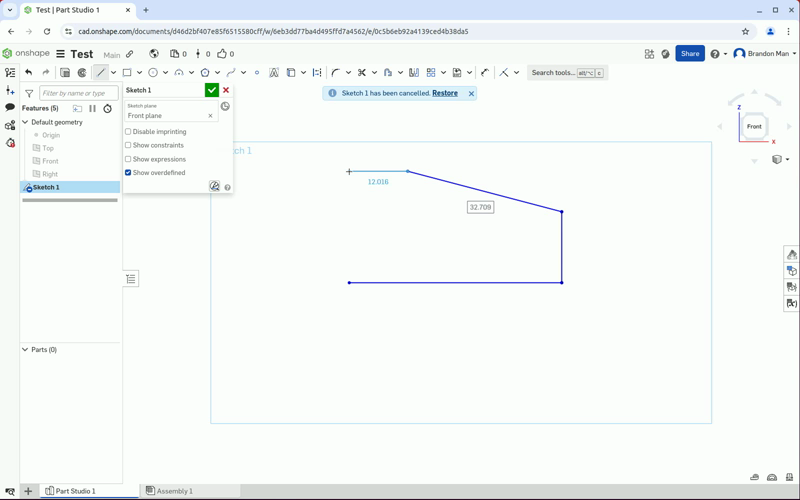
key_up(shift)
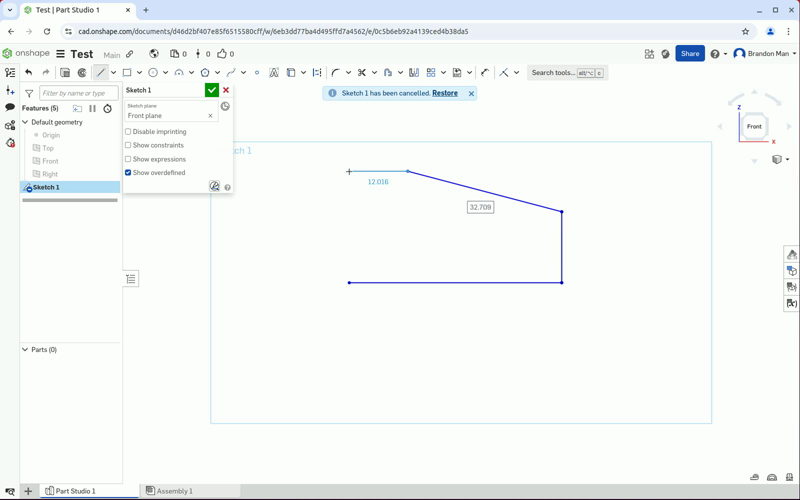
key_down(shift)
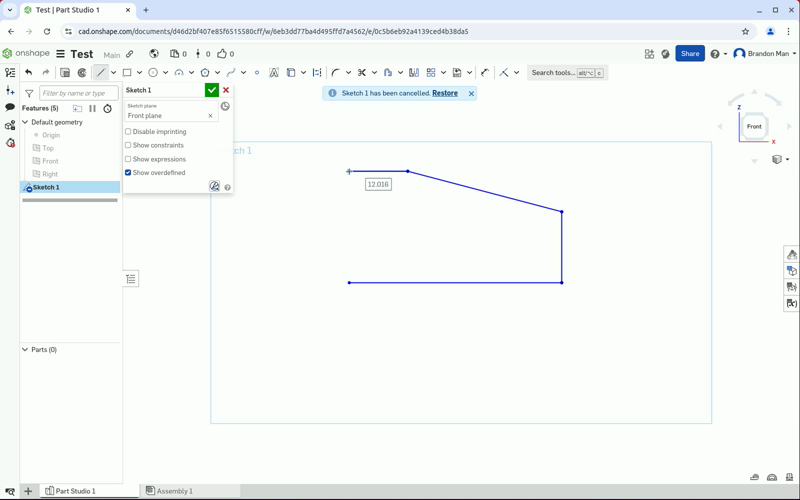
mouse_move(349, 282)
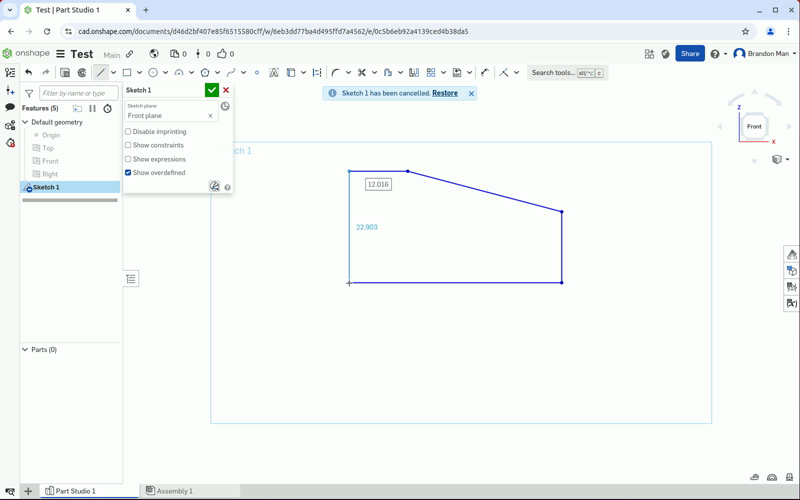
key_up(shift)
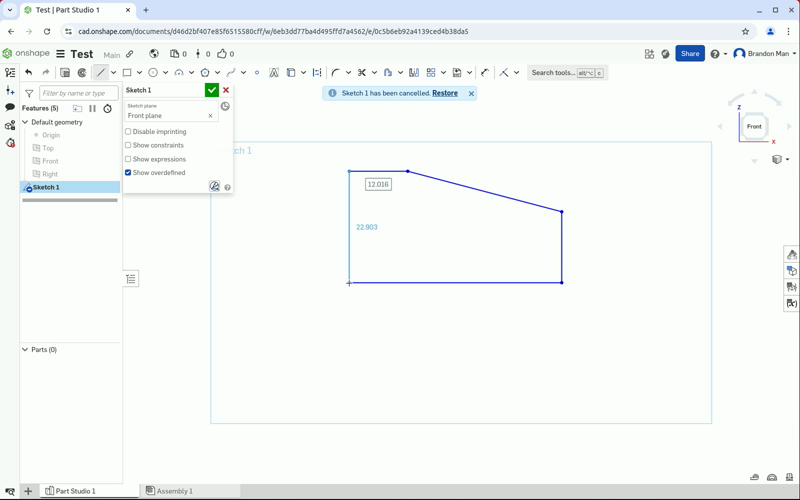
click(349, 282)
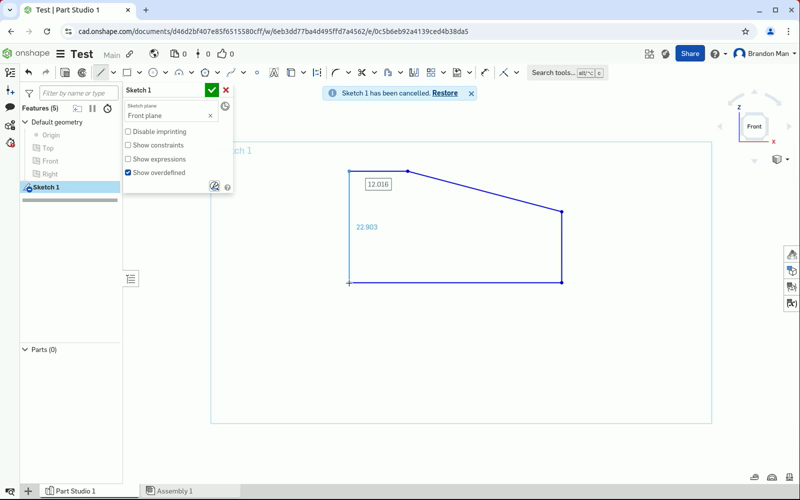
key(esc)
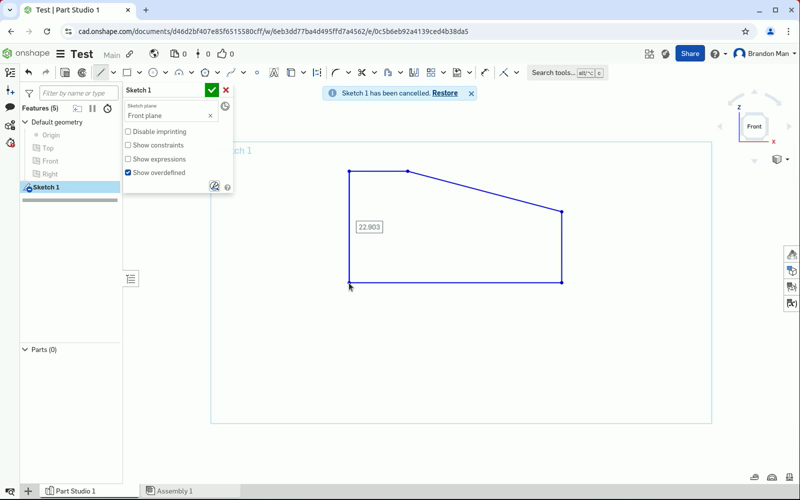
mouse_move(478, 259)
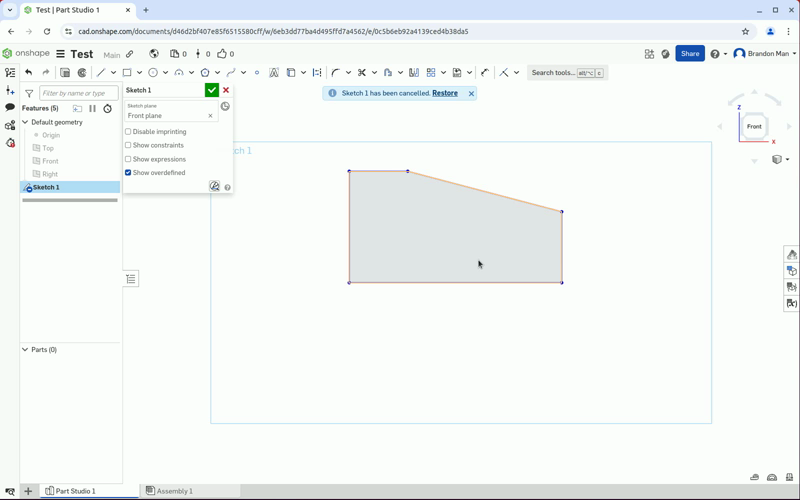
click(478, 259)
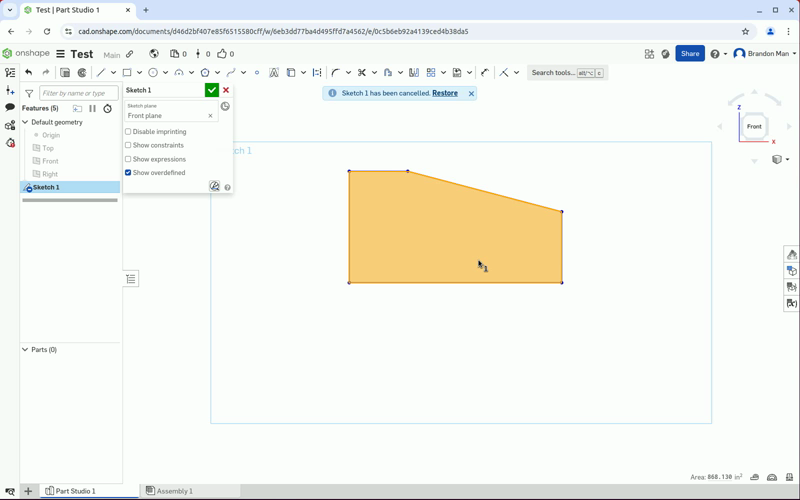
mouse_move(73, 352)
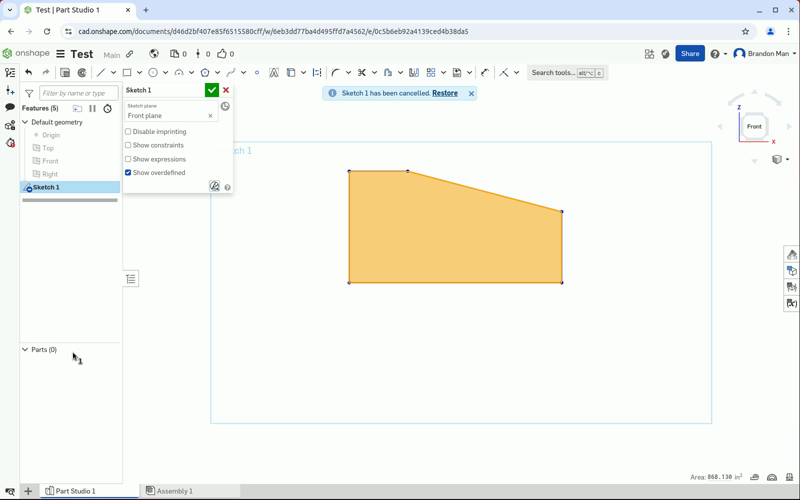
key(shift+y)
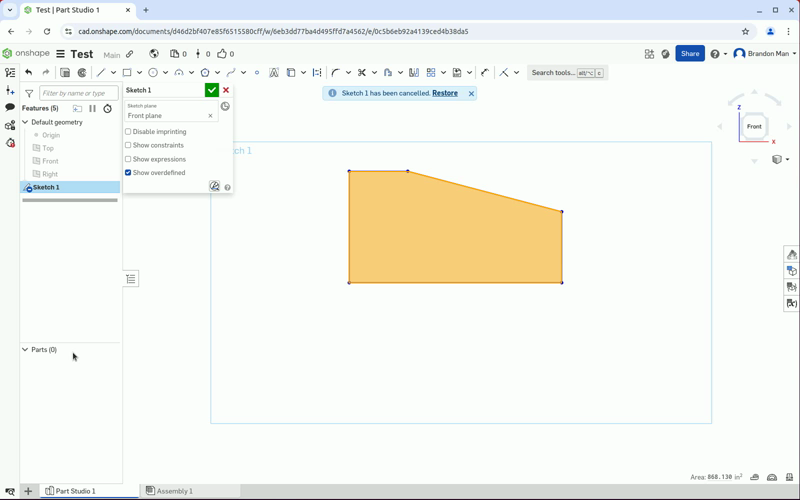
key(shift+e)
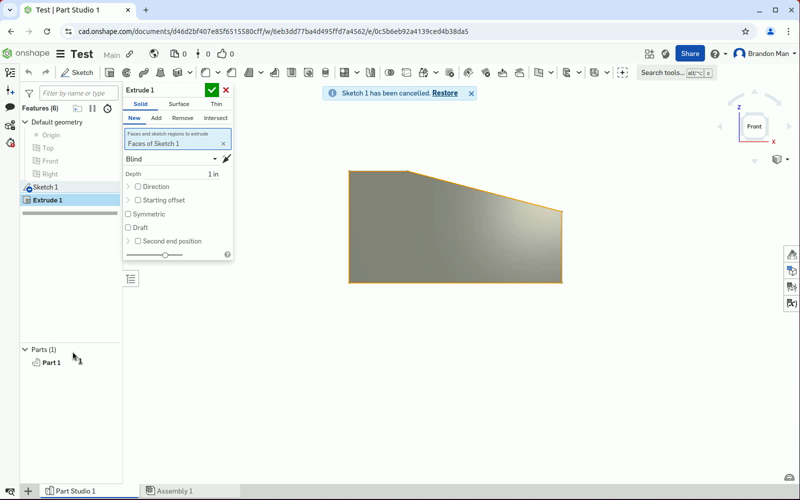
mouse_move(143, 106)
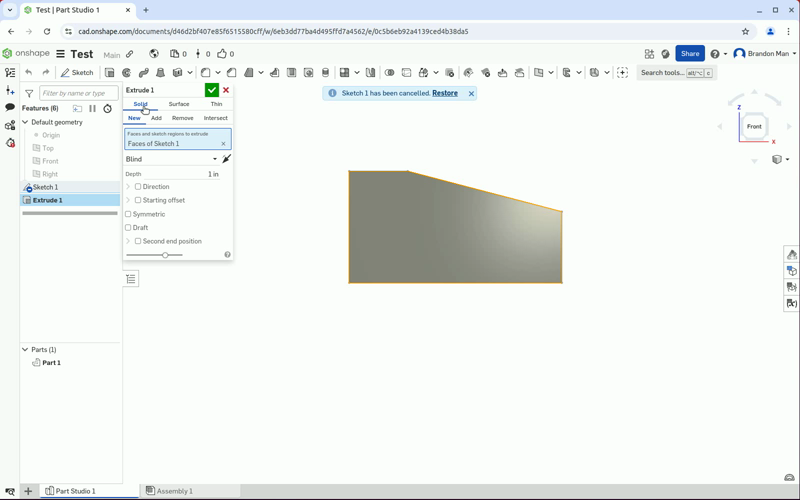
click(143, 106)
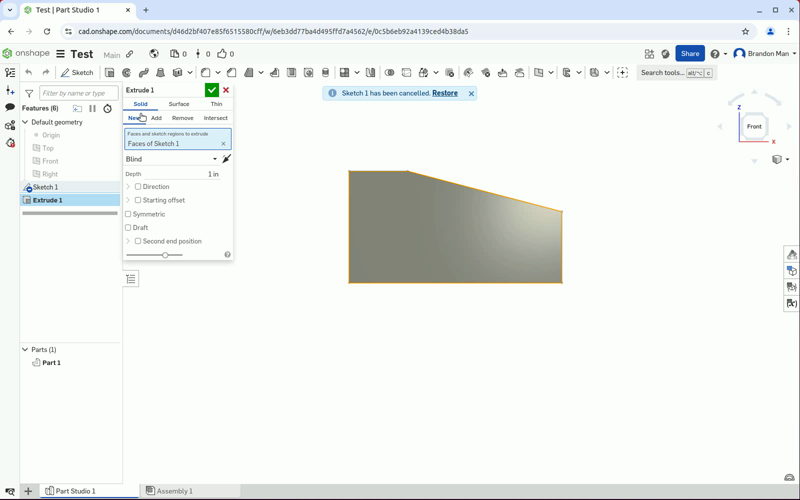
mouse_move(137, 120)
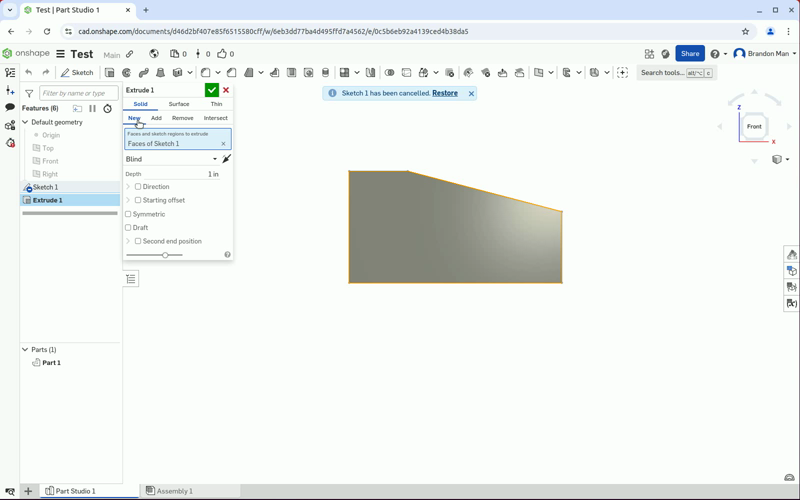
click(137, 120)
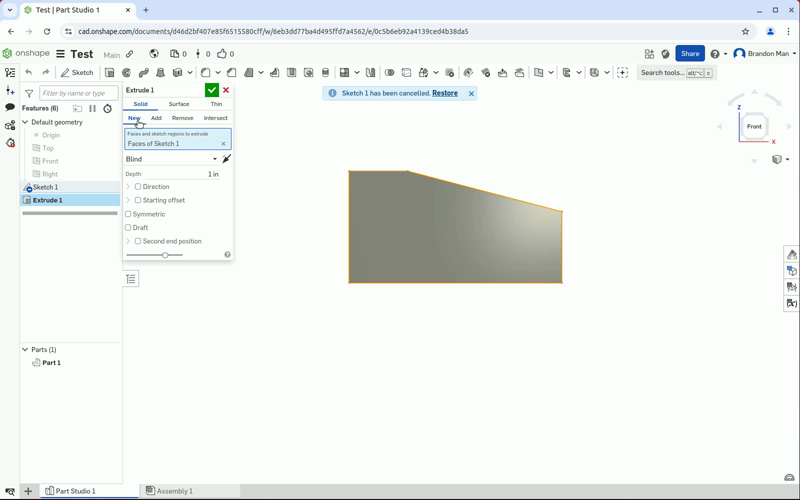
key(tab, 4)
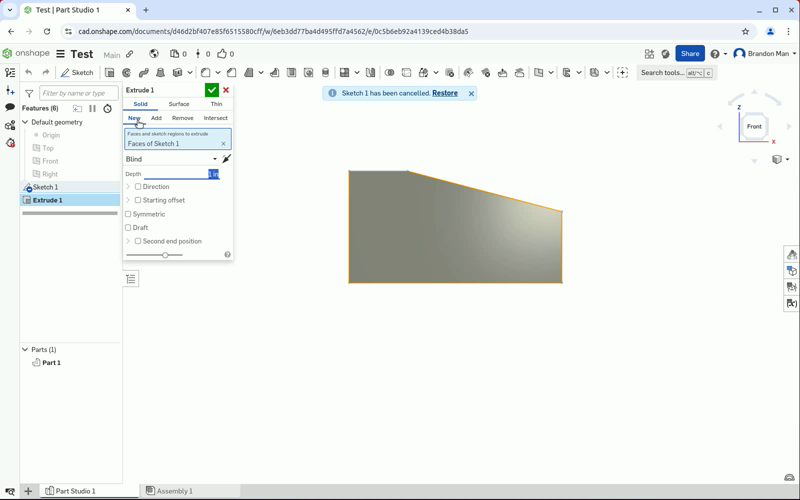
text(4.092)
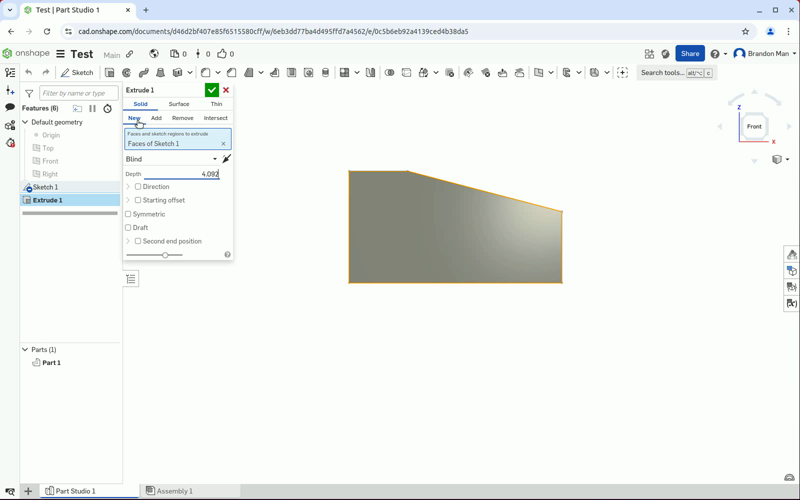
key(enter)
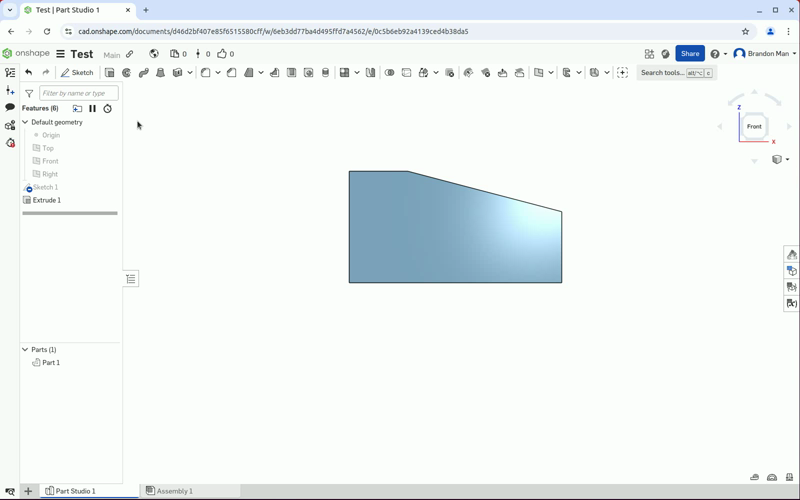
key(shift+h)
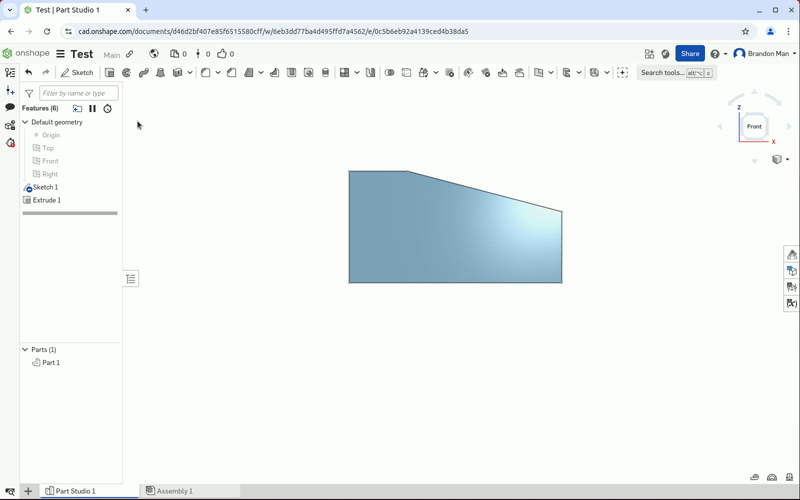
key(shift+h)
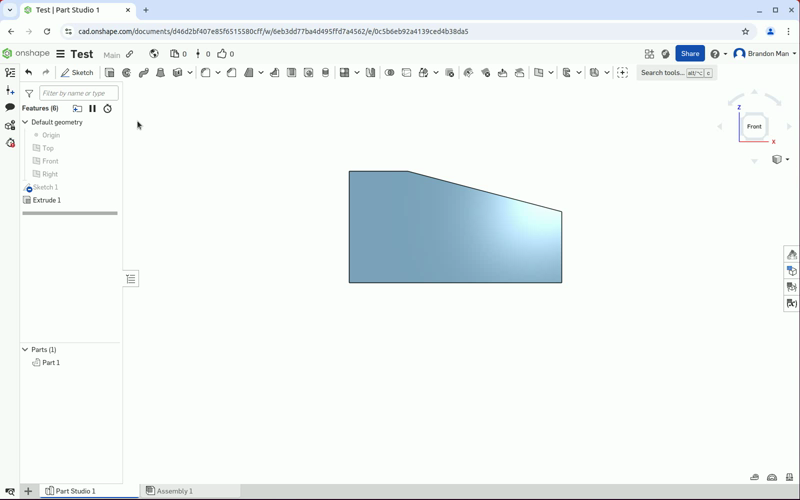
mouse_move(73, 189)
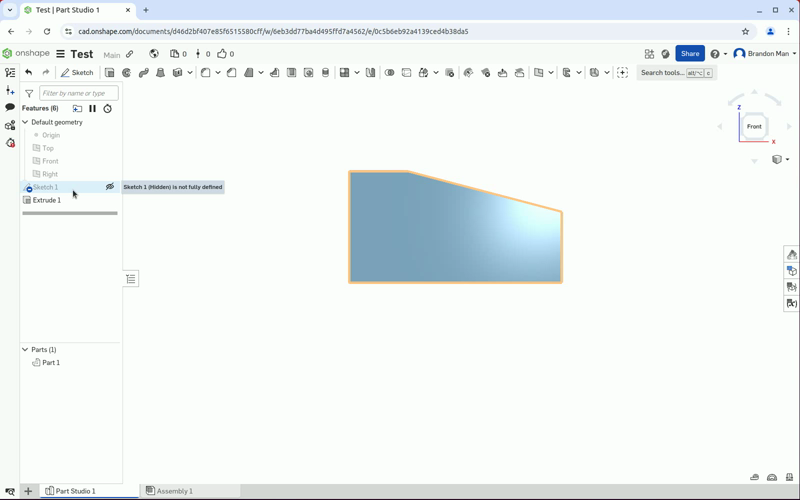
click(73, 189)
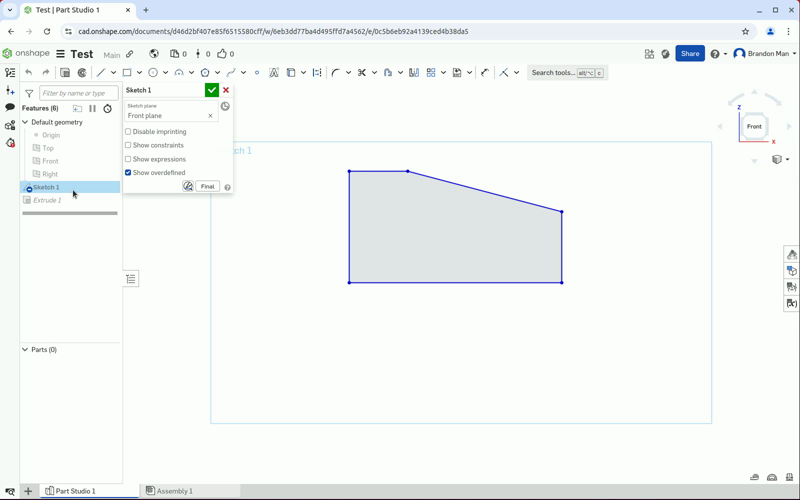
mouse_move(229, 92)
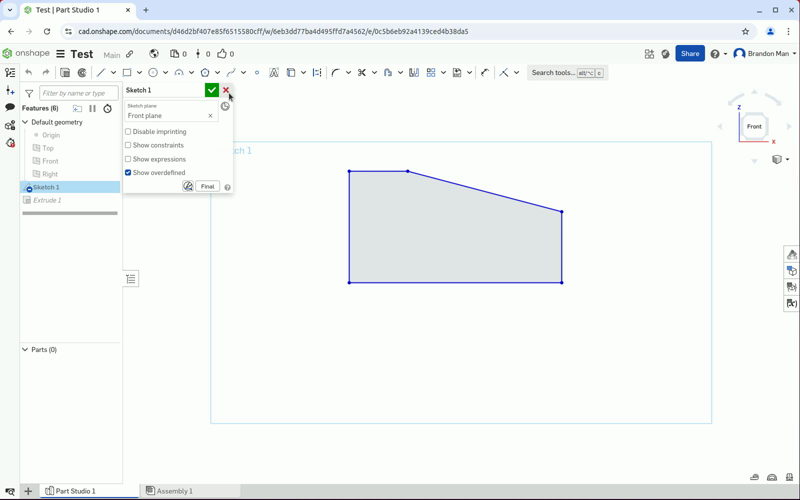
click(229, 92)
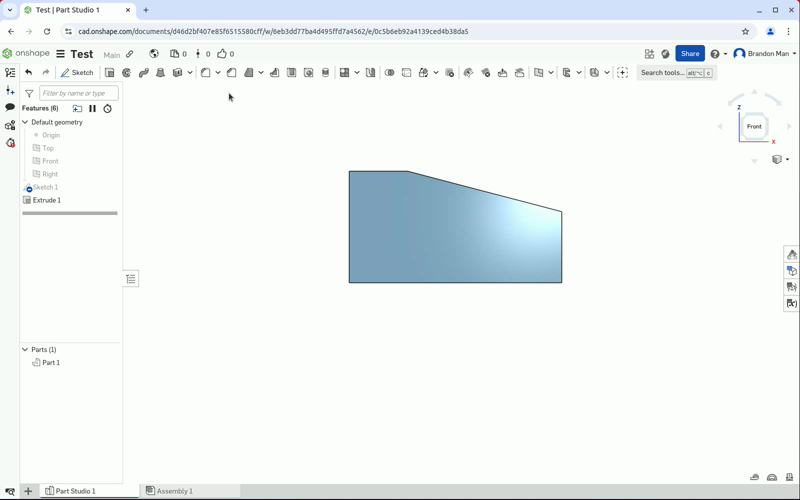
mouse_move(541, 75)
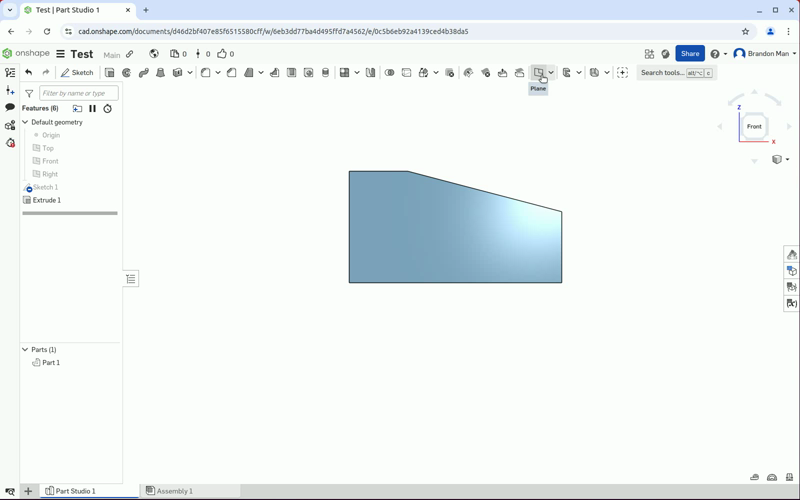
click(541, 75)
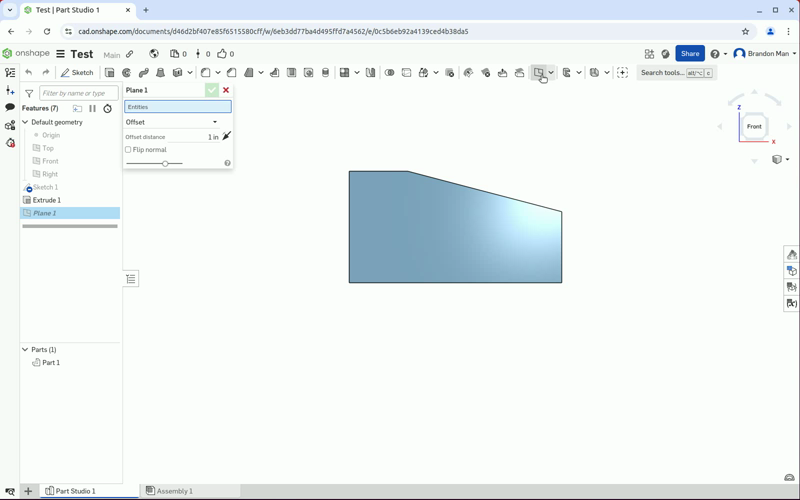
mouse_move(73, 163)
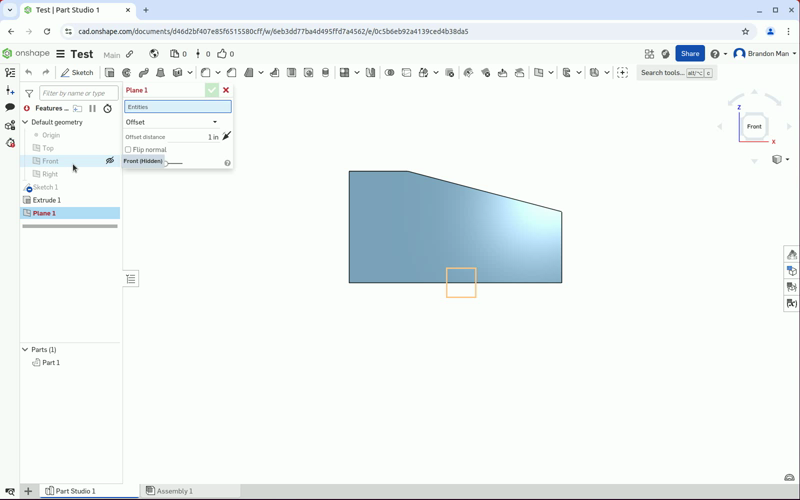
click(73, 163)
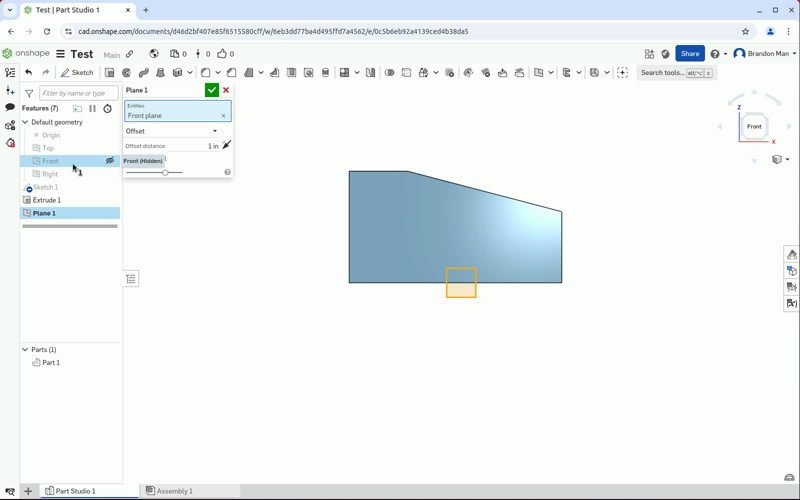
key(tab, 2)
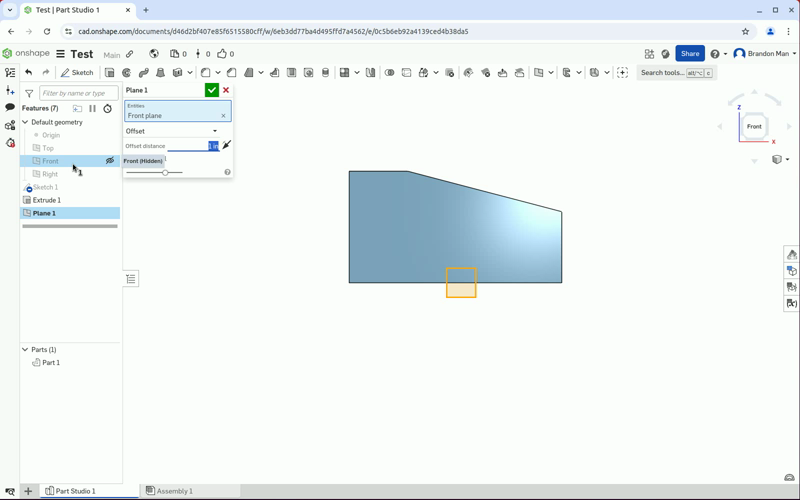
text(4.098)
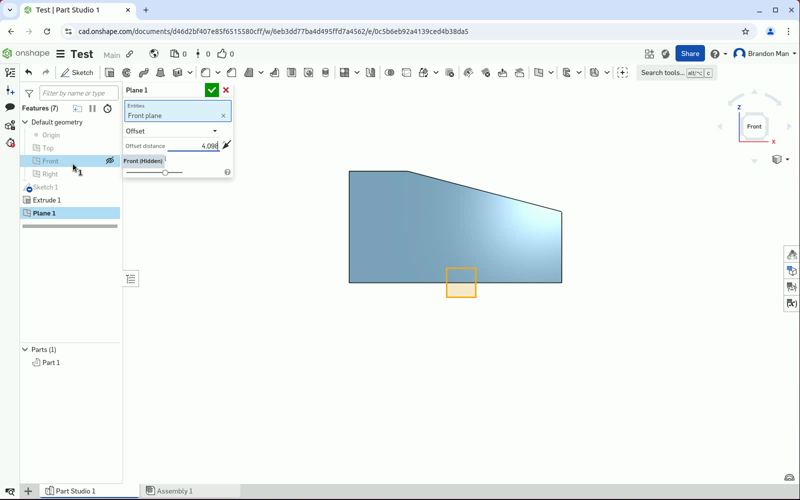
key(enter, 2)
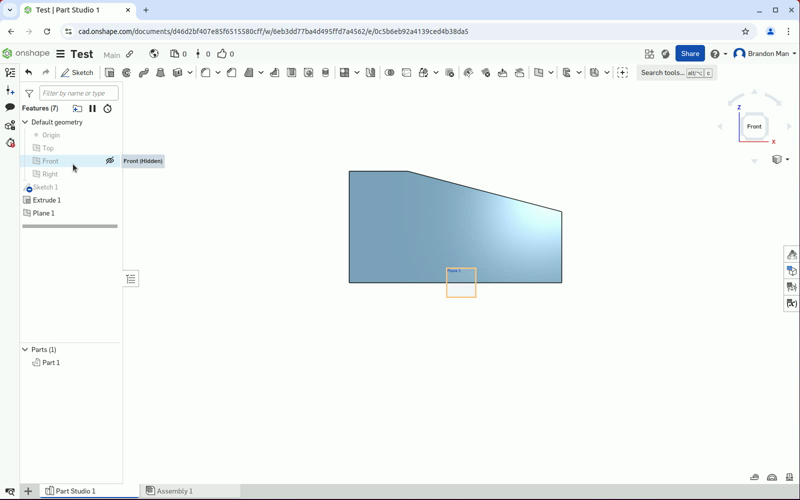
key(shift+s)
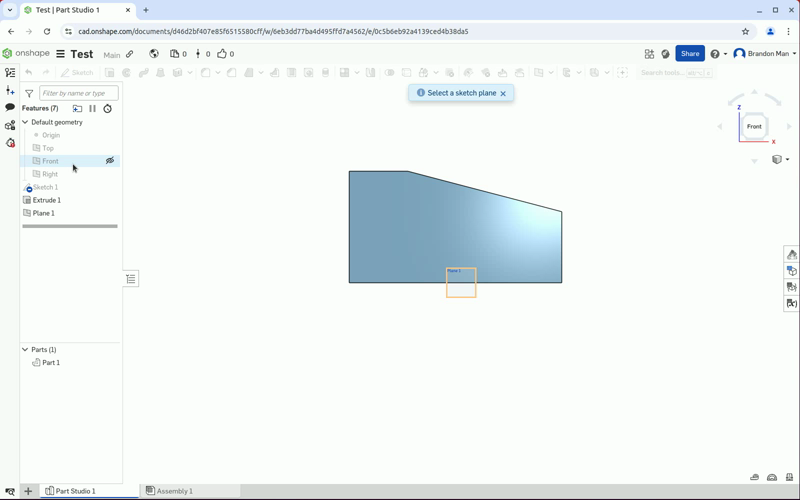
mouse_move(73, 215)
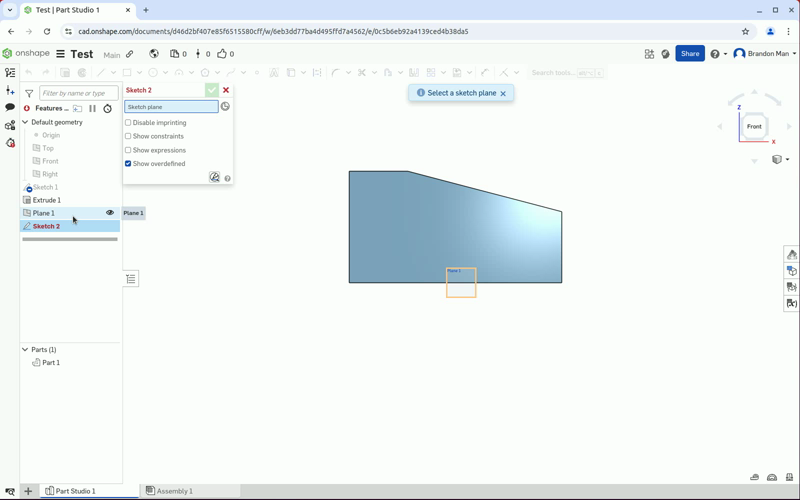
click(73, 215)
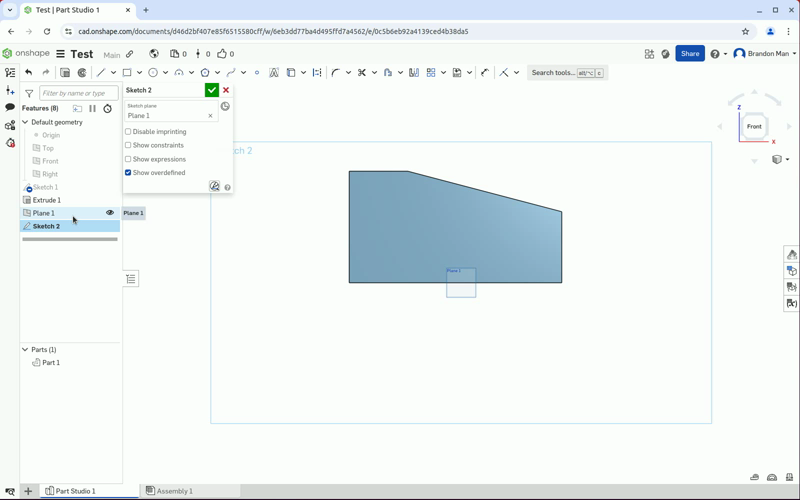
mouse_move(73, 352)
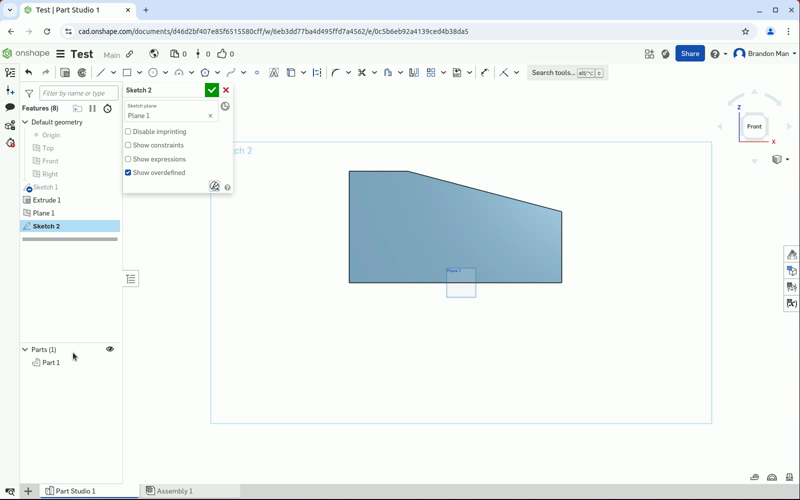
key(y)
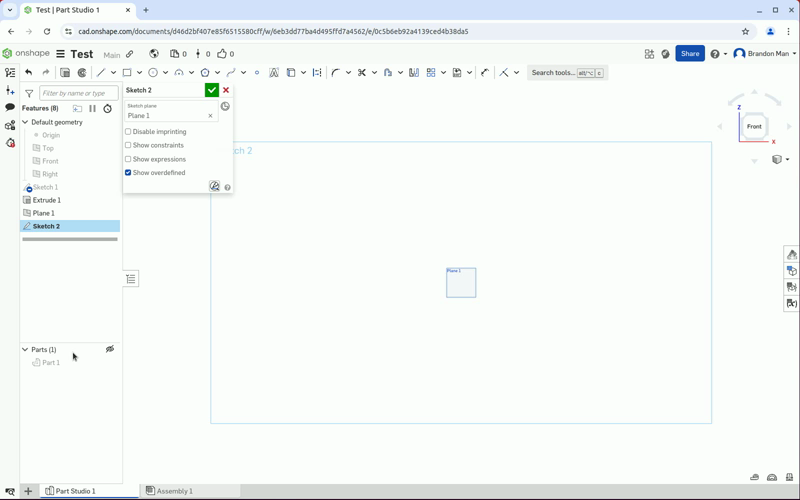
key(l)
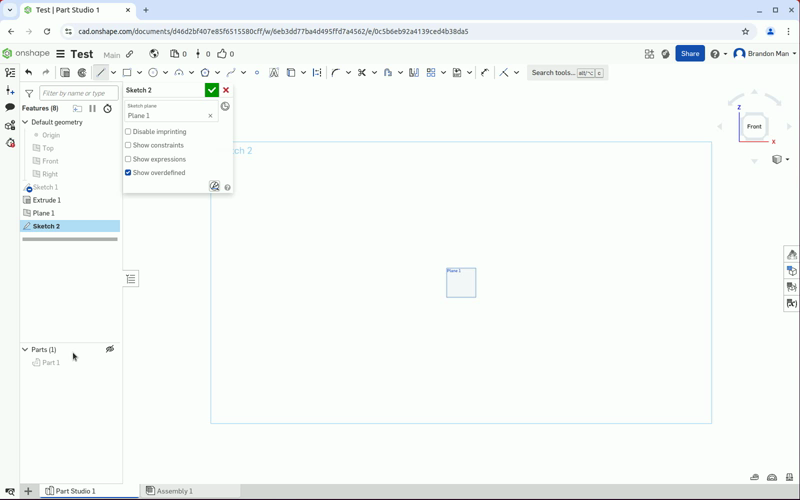
key_down(shift)
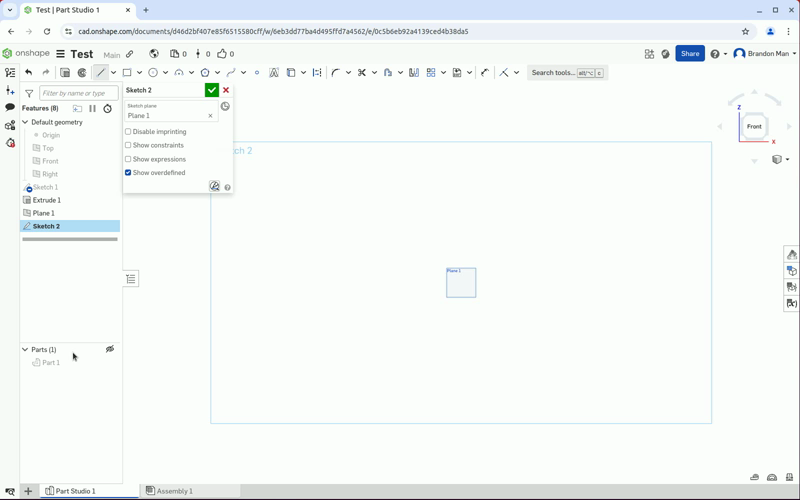
mouse_move(349, 282)
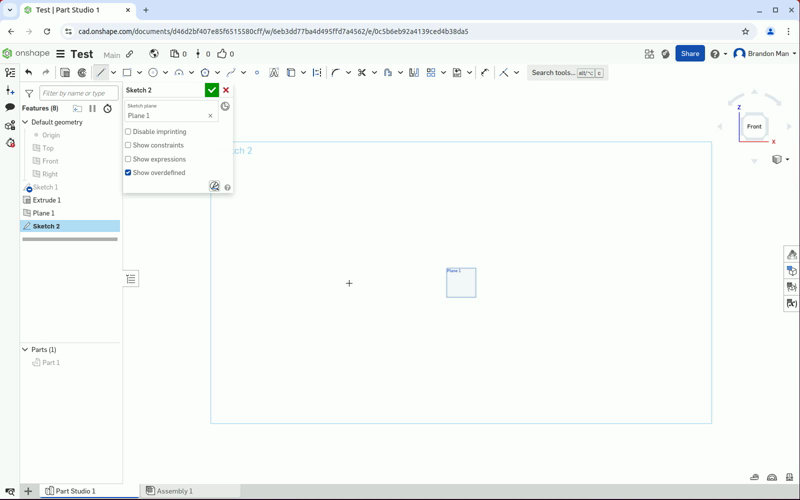
click(349, 282)
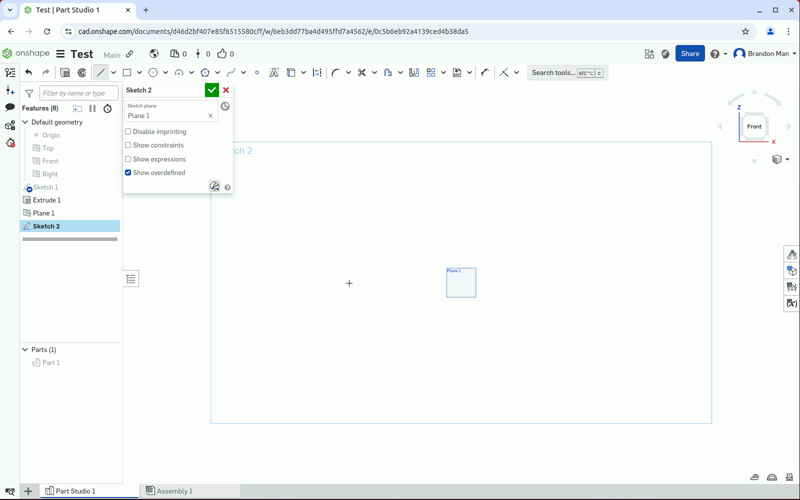
key_up(shift)
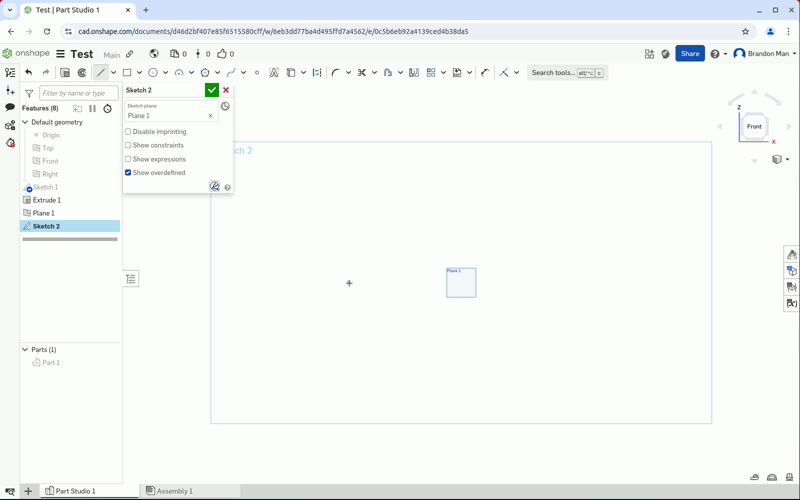
key_down(shift)
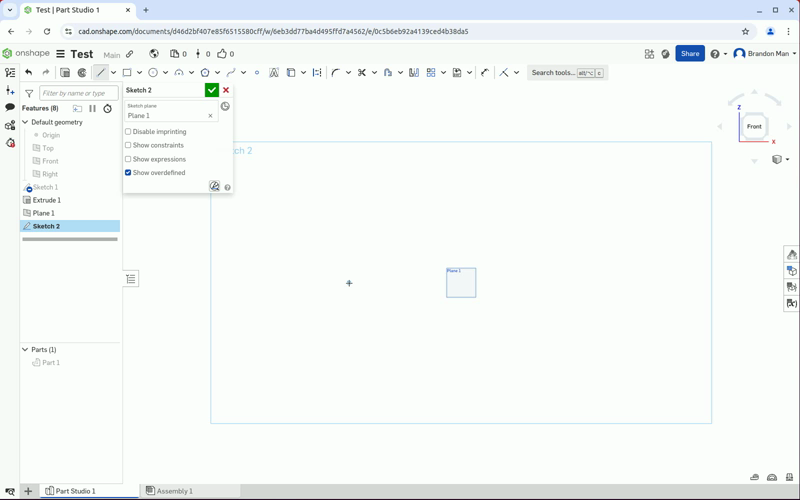
mouse_move(379, 282)
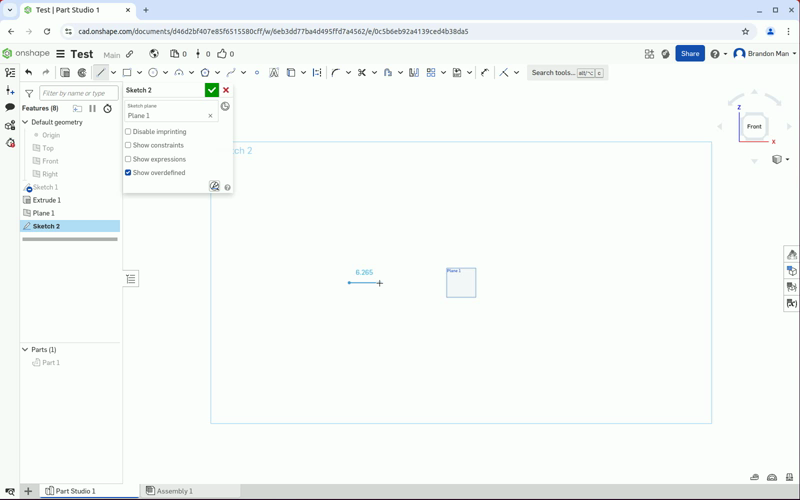
mouse_move(369, 282)
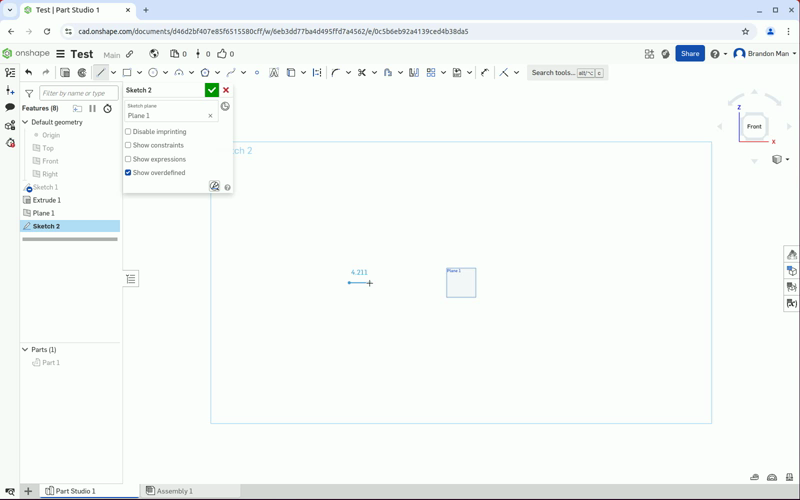
click(369, 282)
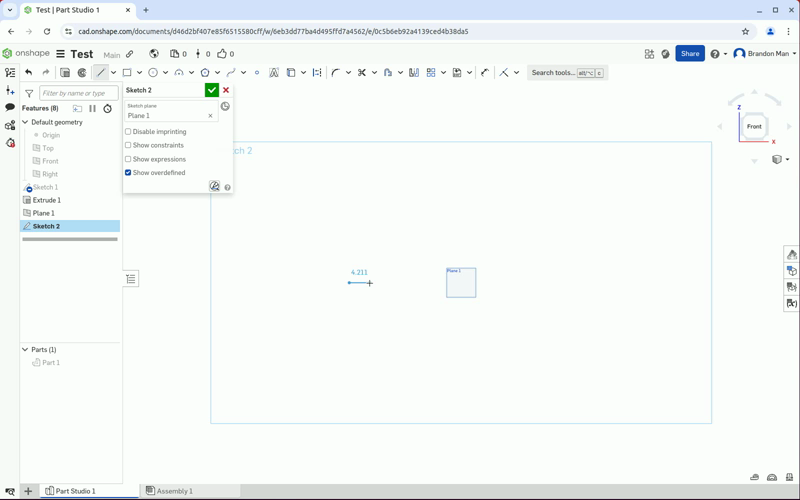
key_up(shift)
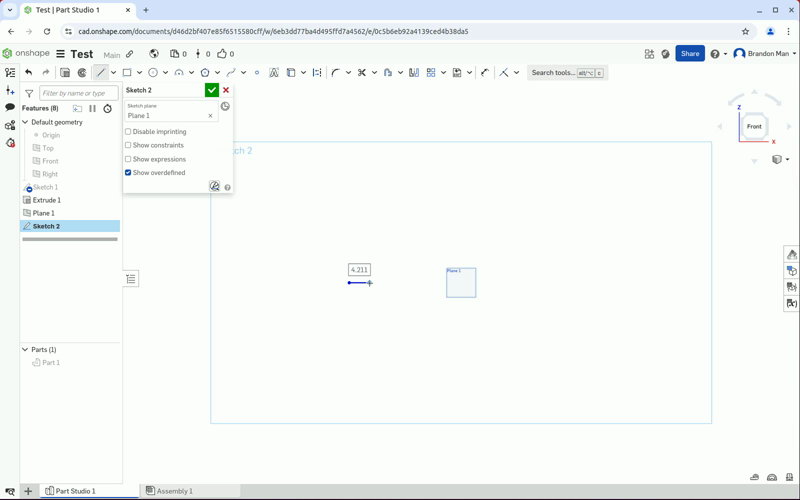
key_down(shift)
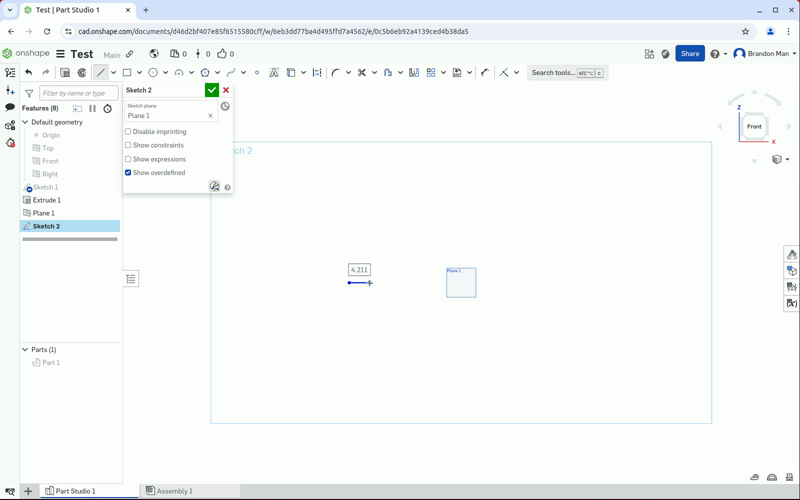
mouse_move(369, 187)
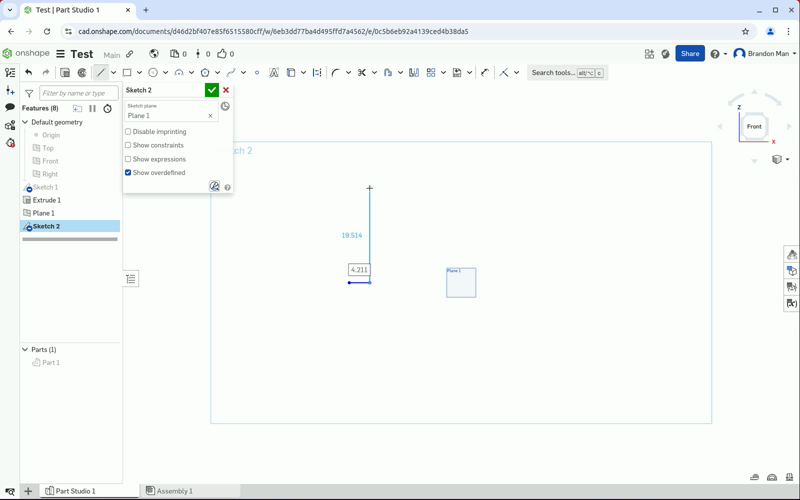
click(369, 187)
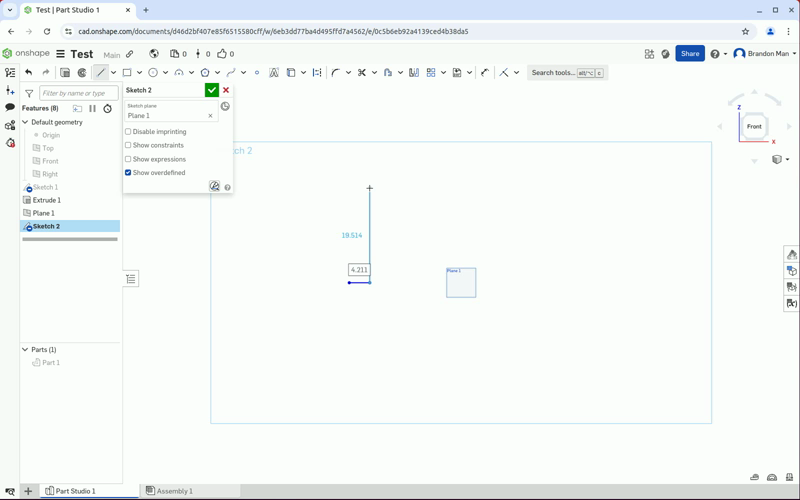
key_up(shift)
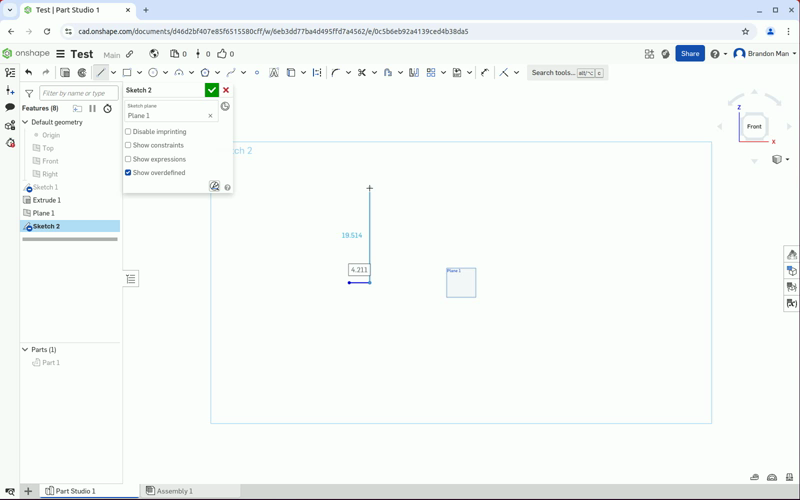
key_down(shift)
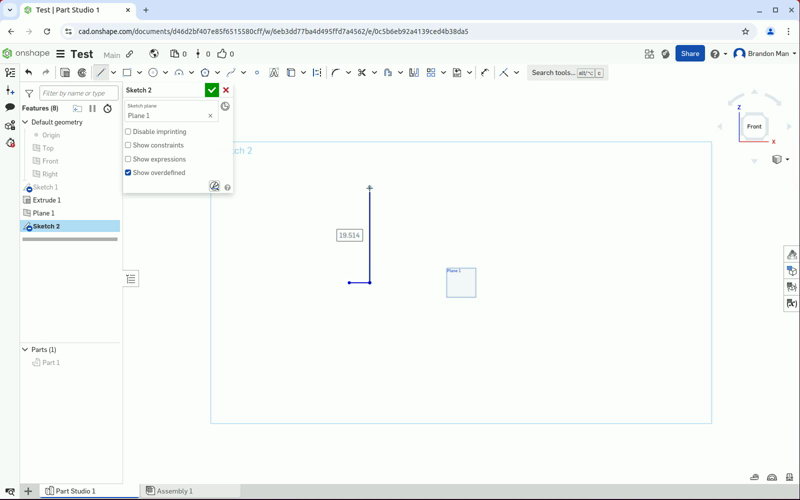
mouse_move(399, 187)
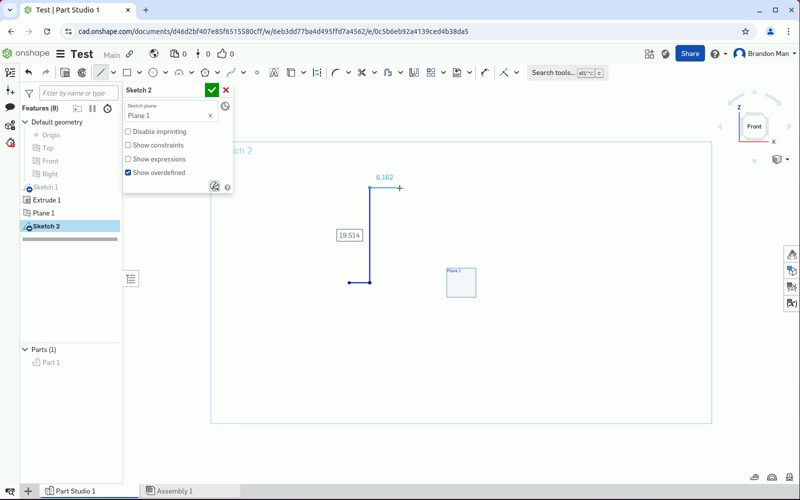
mouse_move(349, 187)
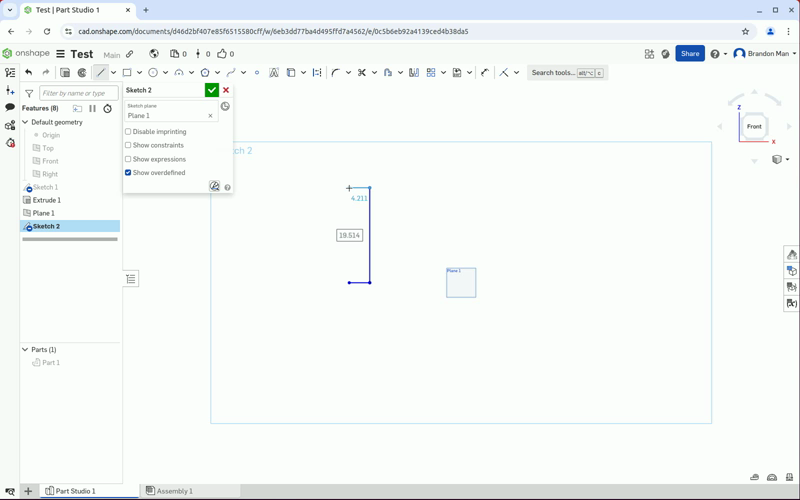
click(349, 187)
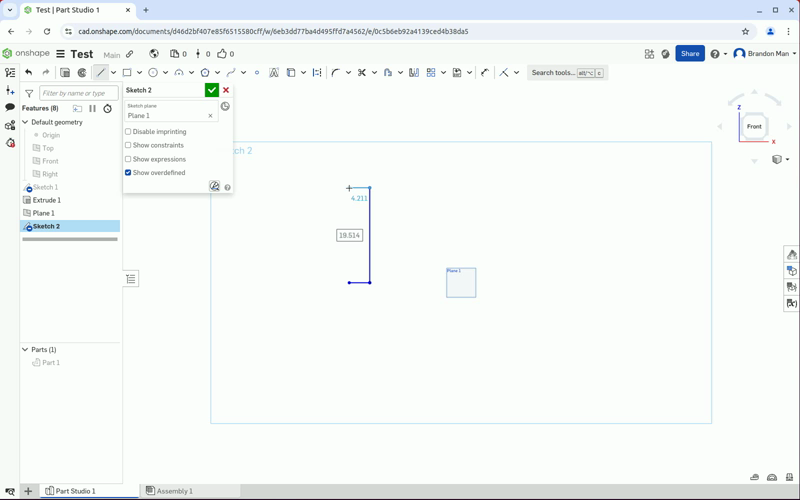
key_up(shift)
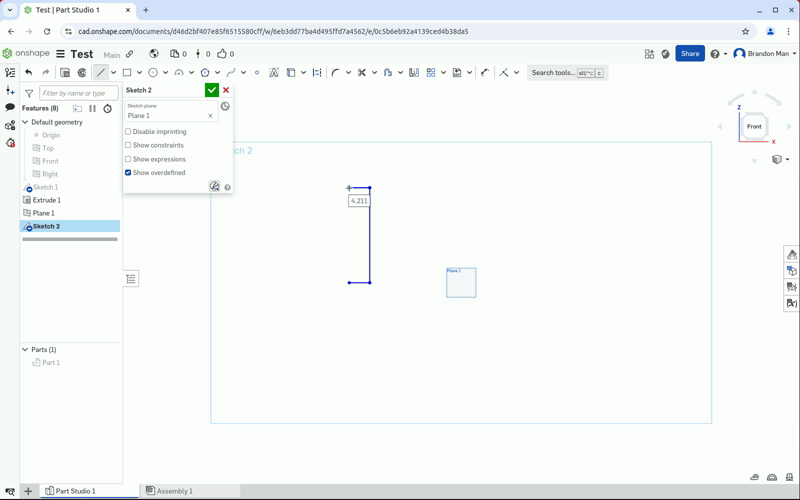
key_down(shift)
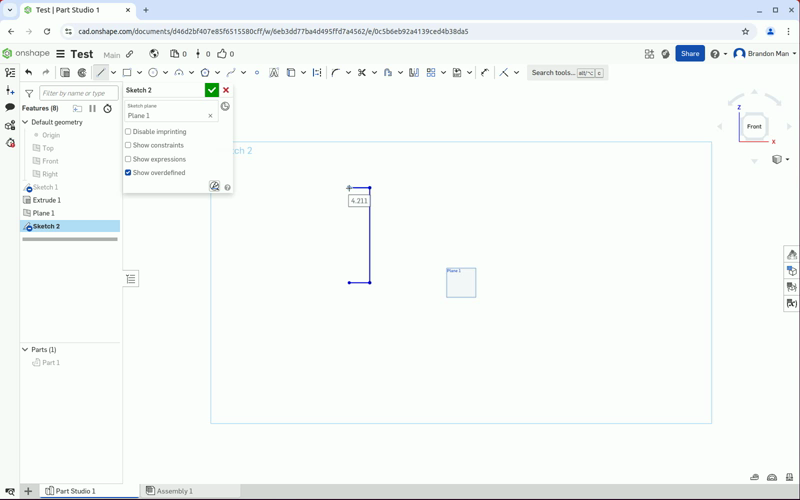
mouse_move(349, 282)
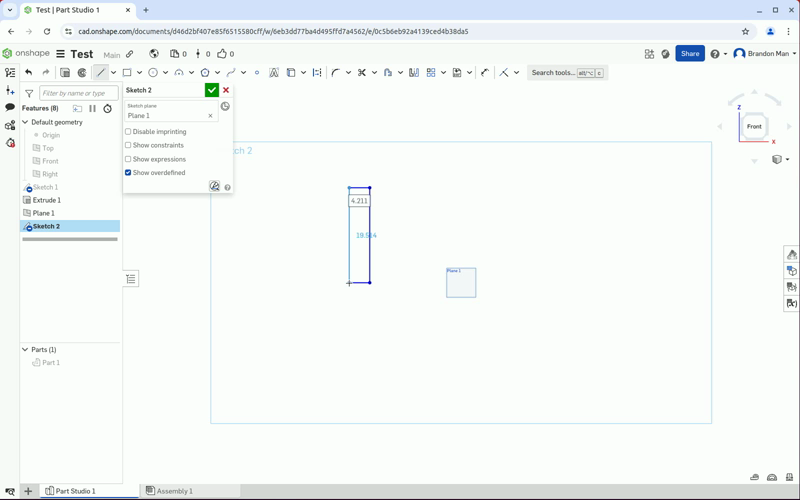
key_up(shift)
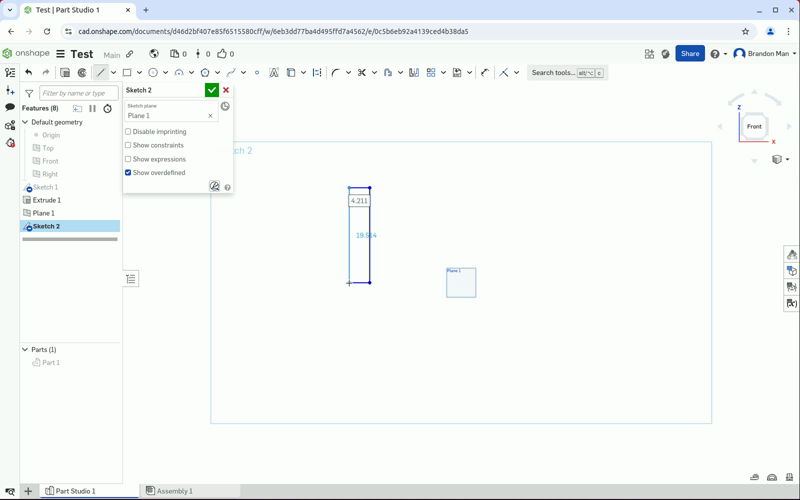
click(349, 282)
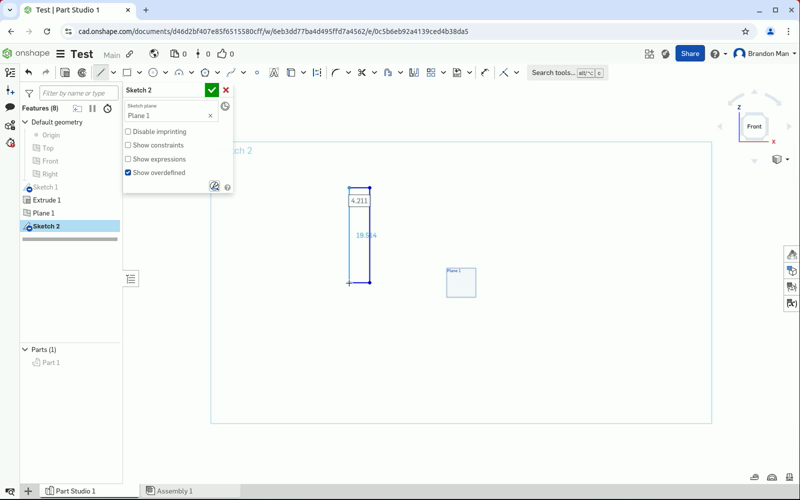
key(esc)
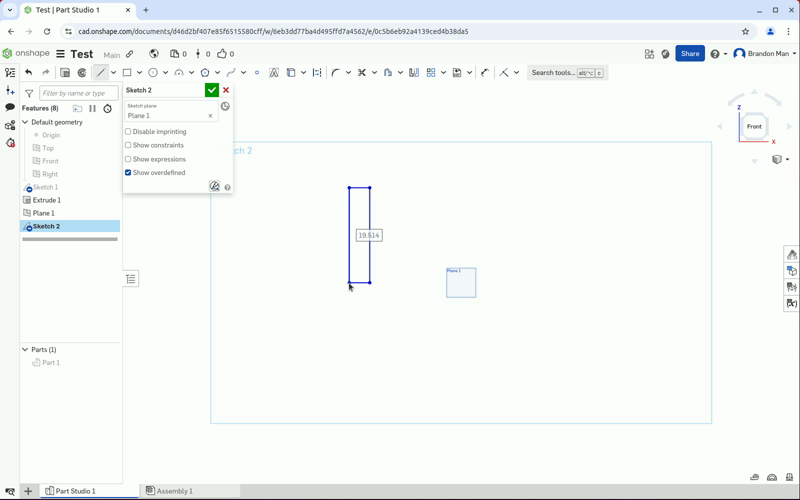
mouse_move(354, 241)
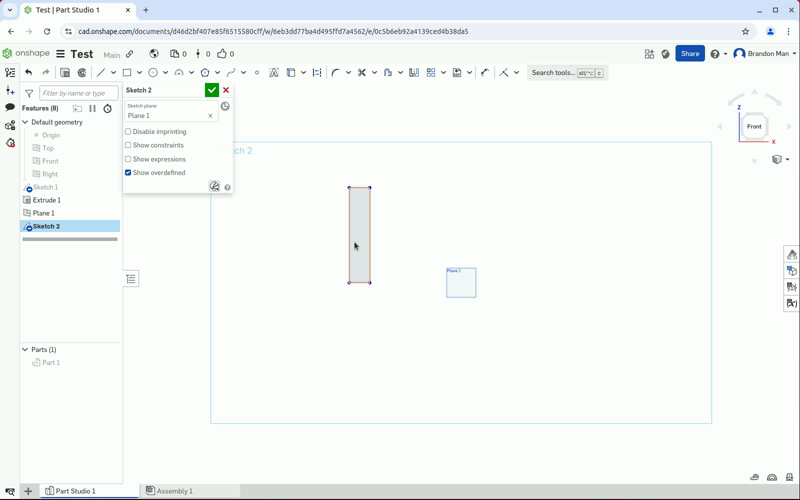
click(354, 241)
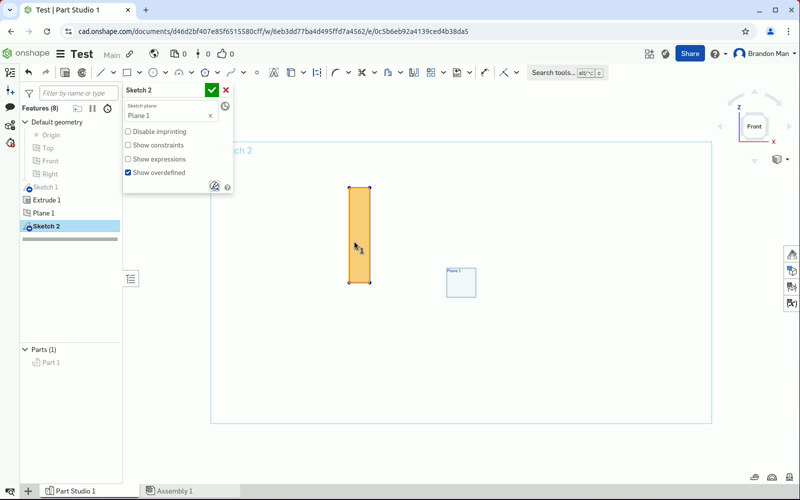
mouse_move(73, 352)
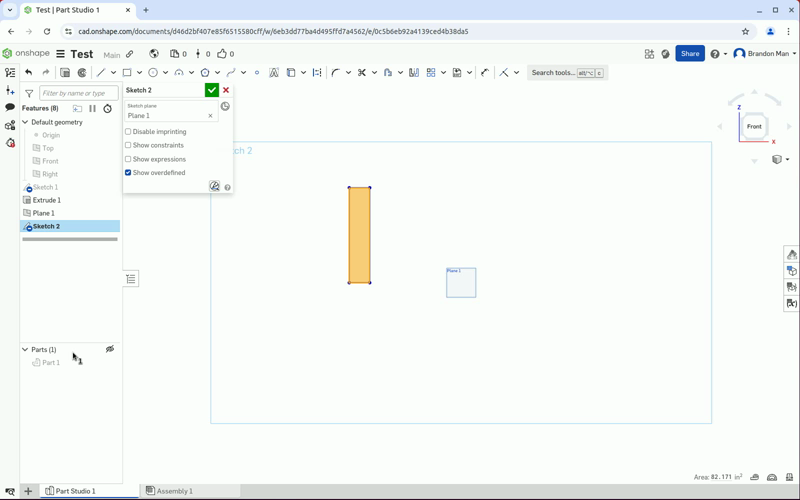
key(shift+y)
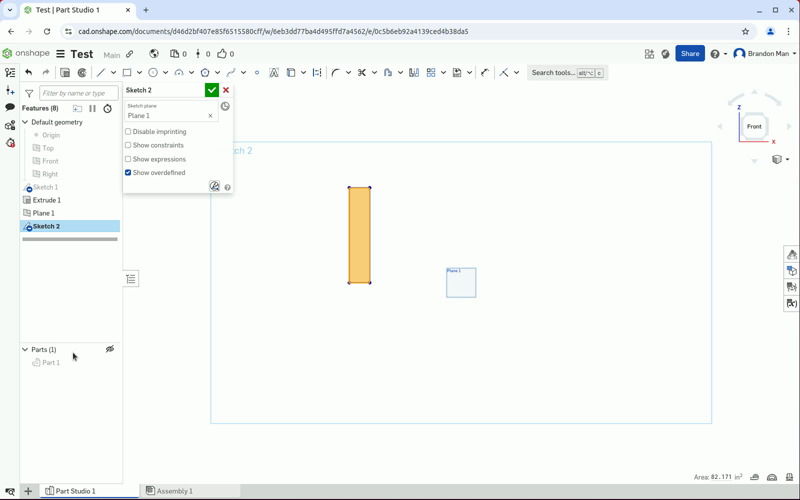
key(shift+e)
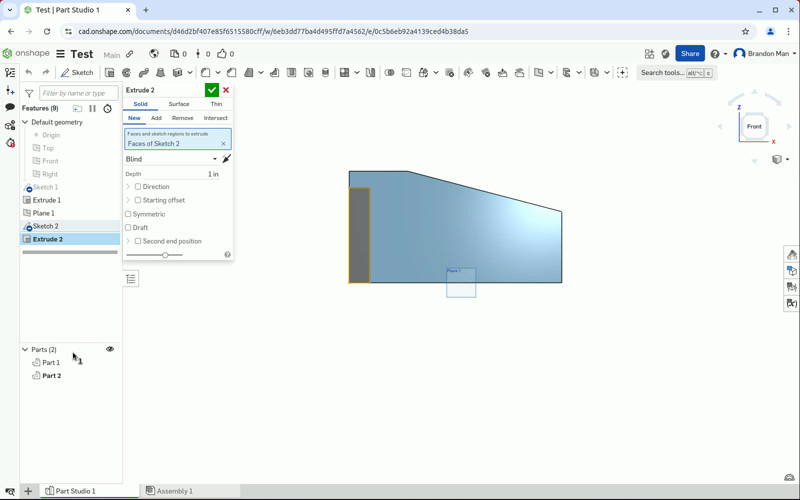
mouse_move(143, 106)
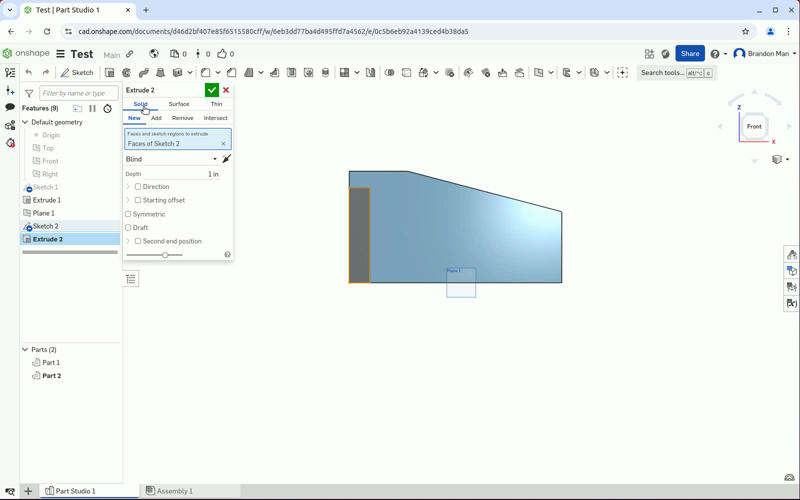
click(143, 106)
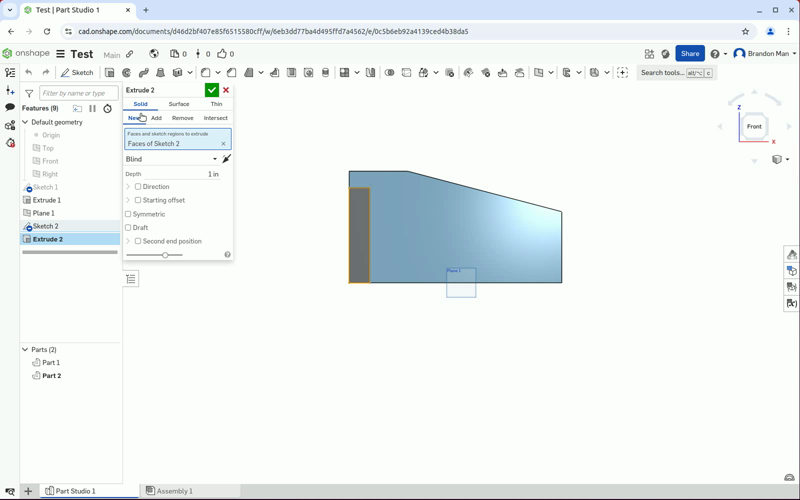
mouse_move(137, 120)
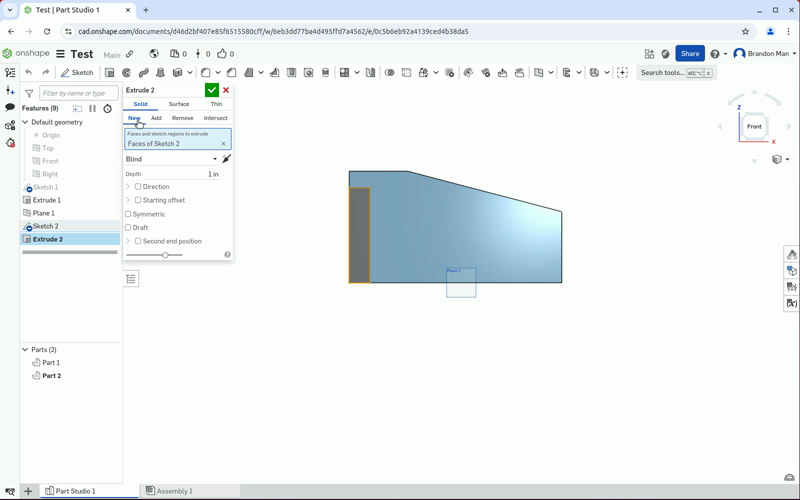
click(137, 120)
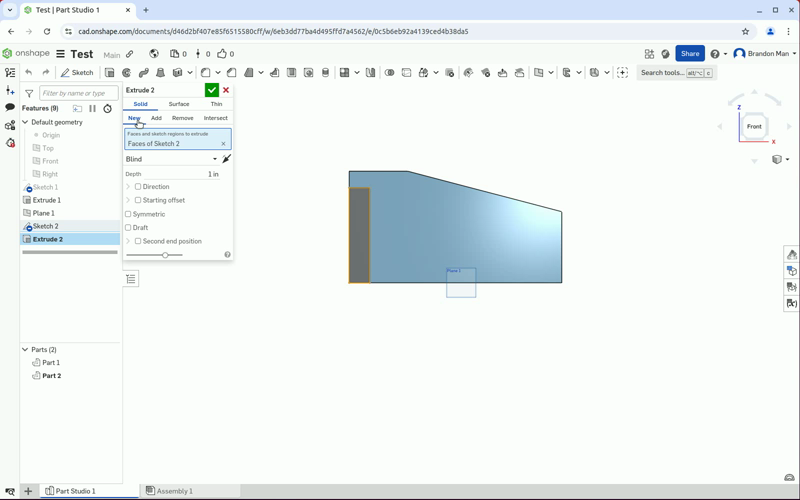
key(tab, 4)
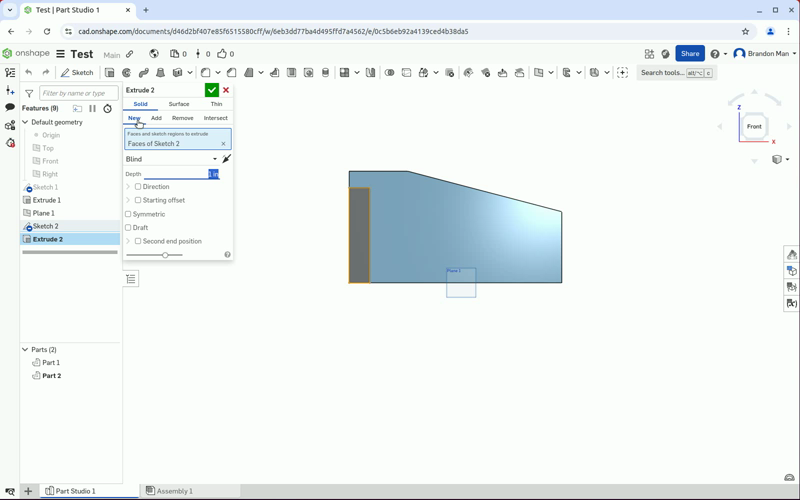
text(12.758)
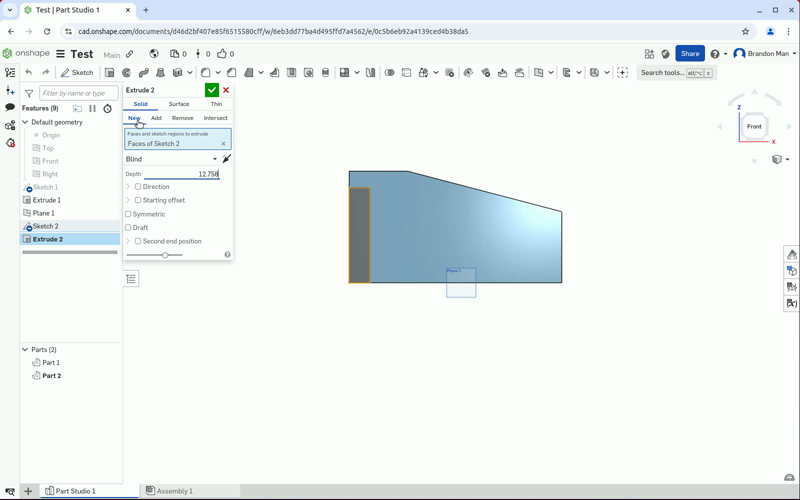
key(enter)
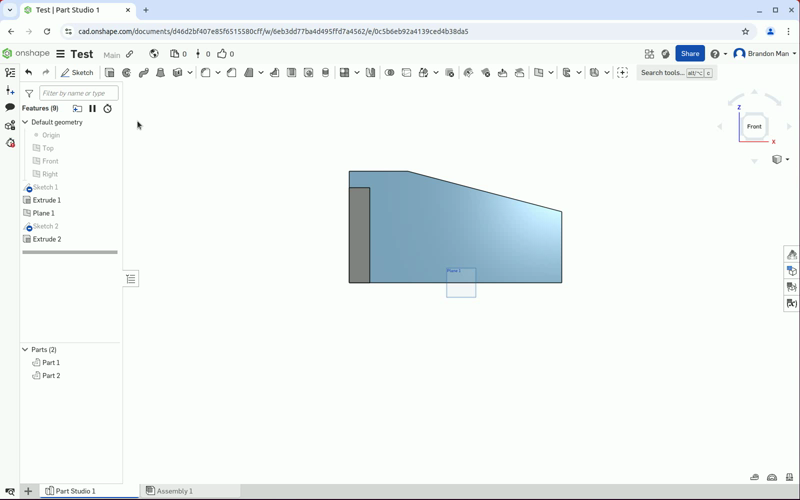
key(shift+h)
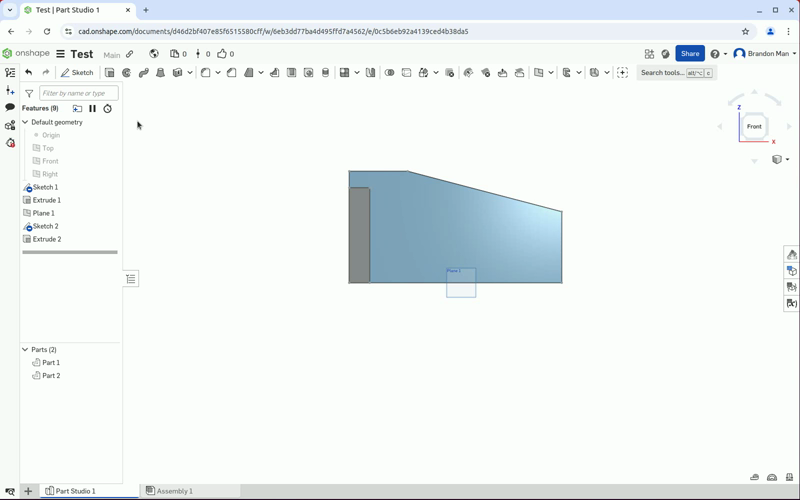
key(shift+h)
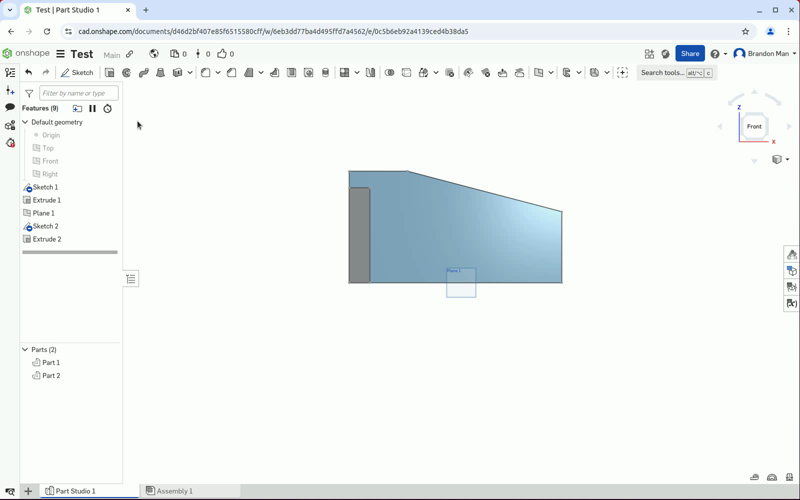
key(shift+7)
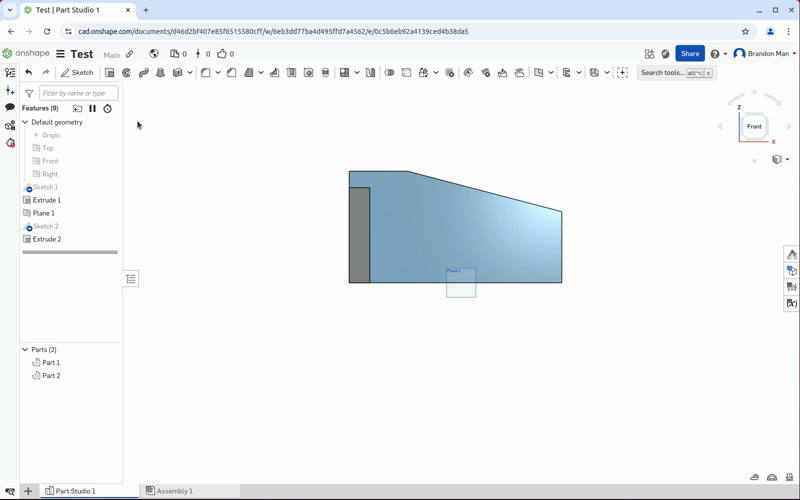
key(left, 2)
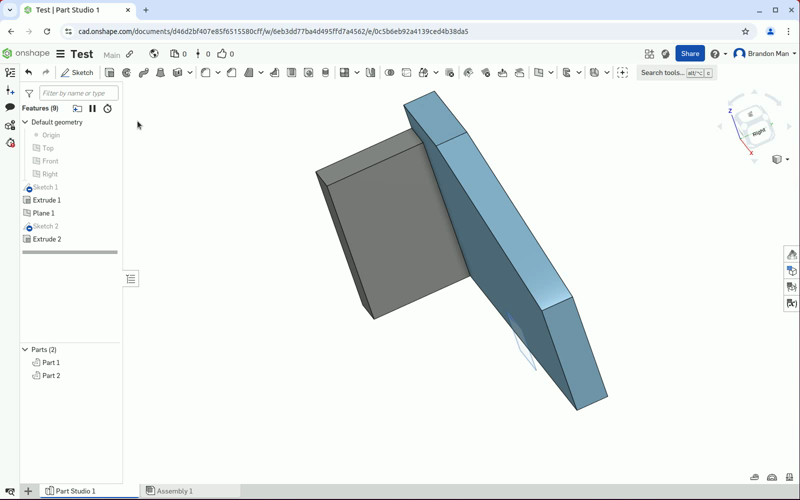
key(down, 2)
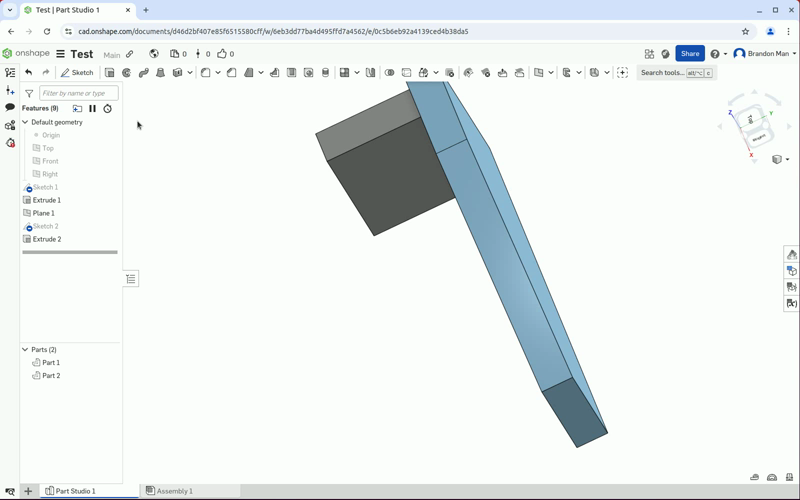
key(up, 2)
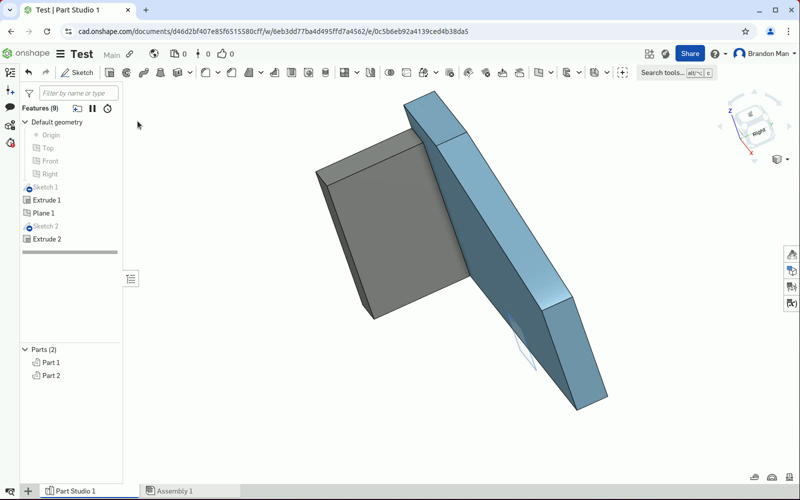
key(right, 2)
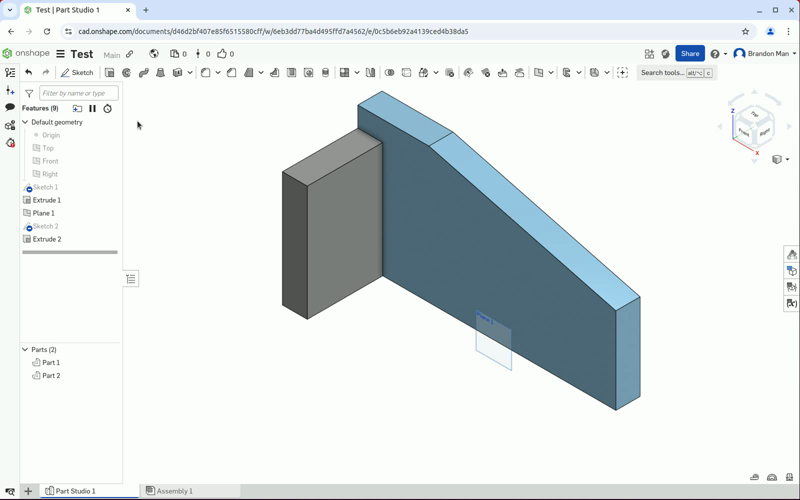
mouse_move(73, 189)
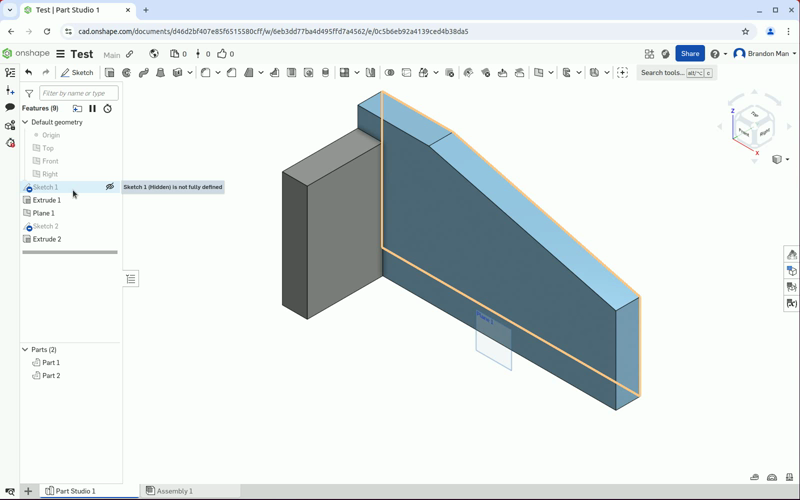
click(73, 189)